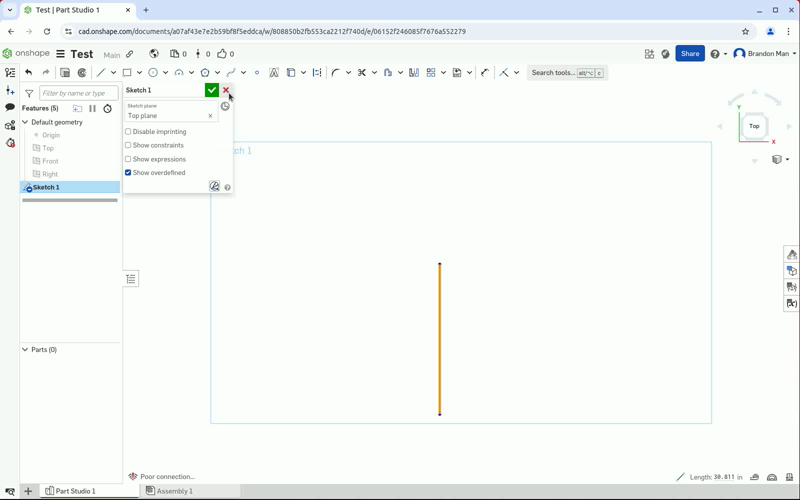
key(shift+h)
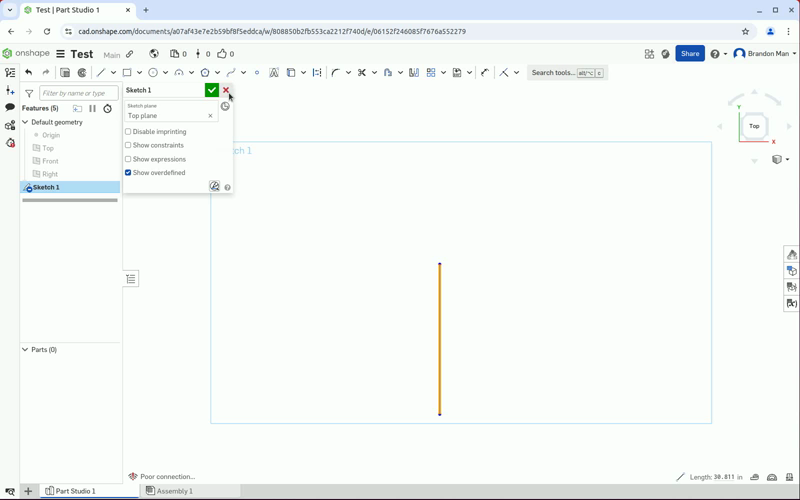
key(shift+s)
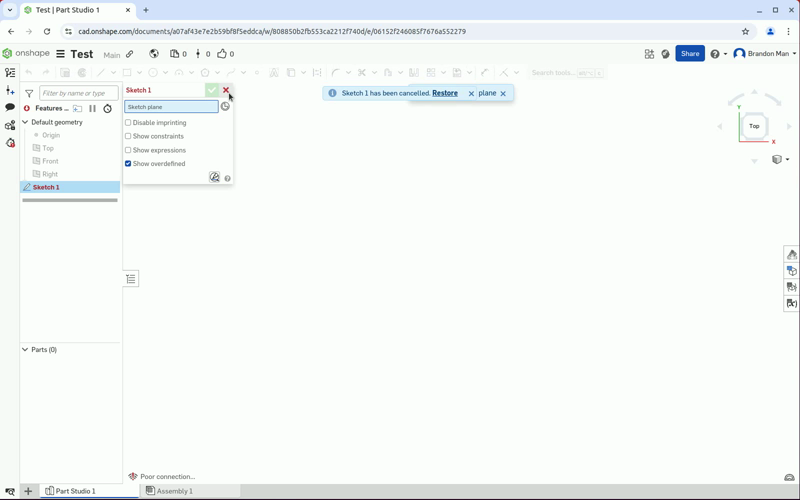
mouse_move(73, 150)
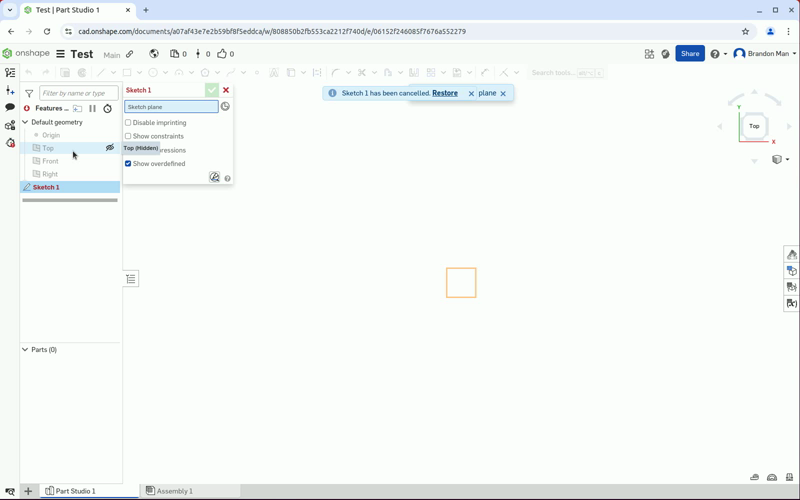
click(73, 150)
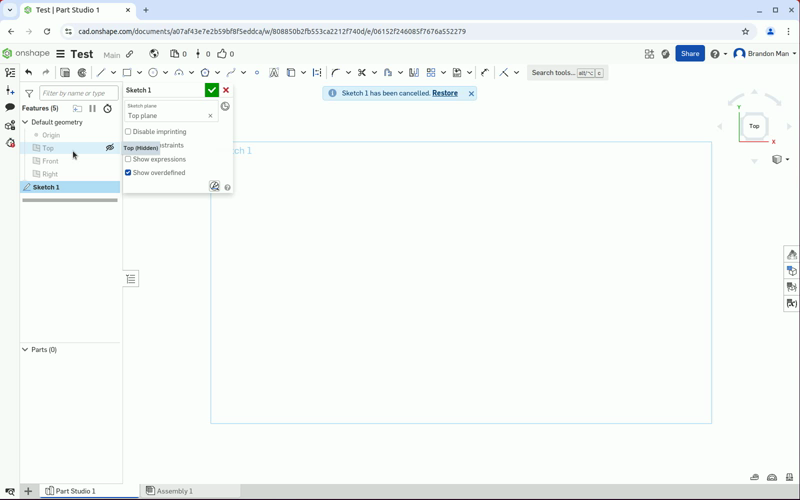
mouse_move(73, 352)
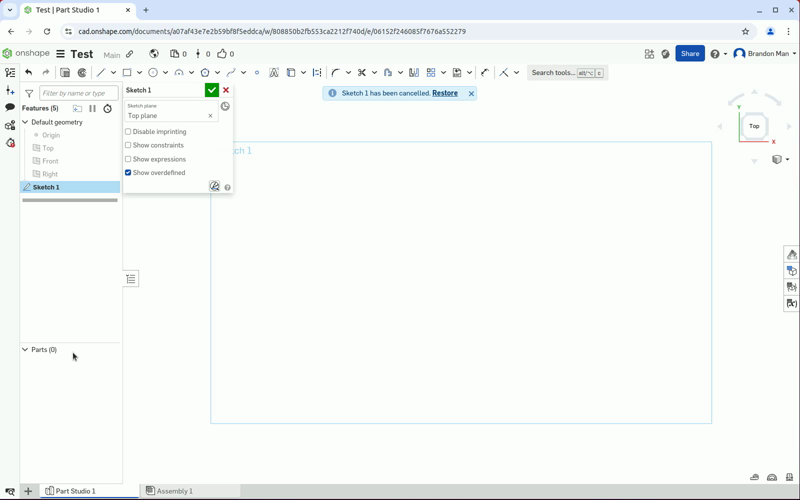
key(y)
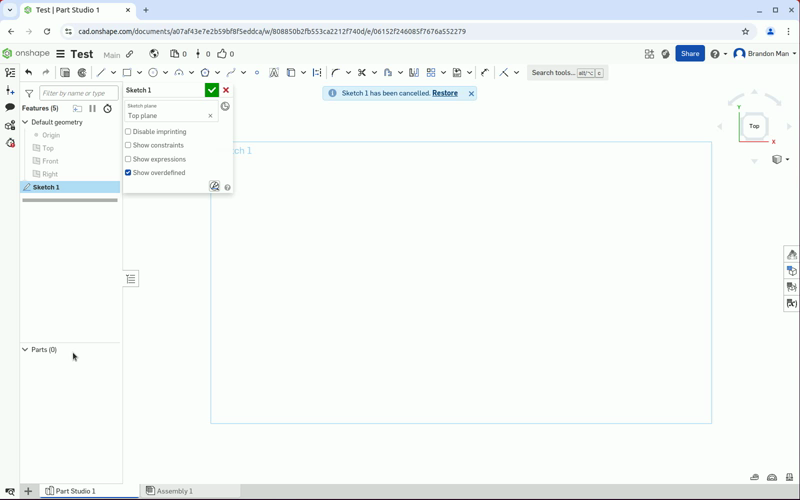
key(l)
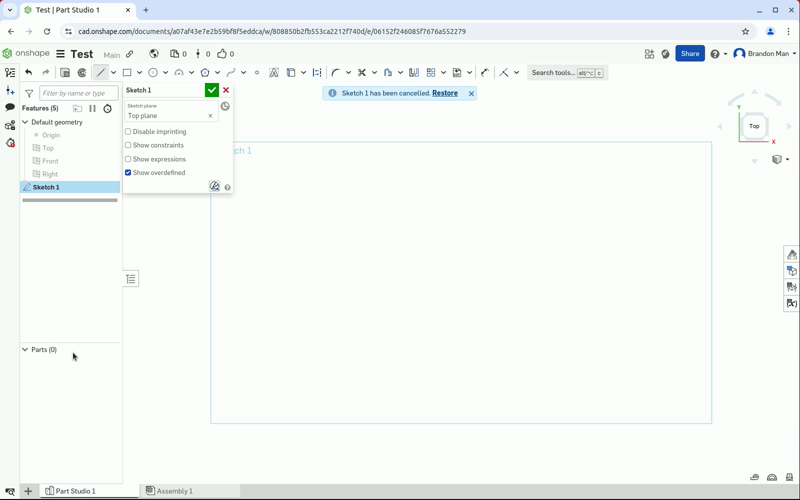
key_down(shift)
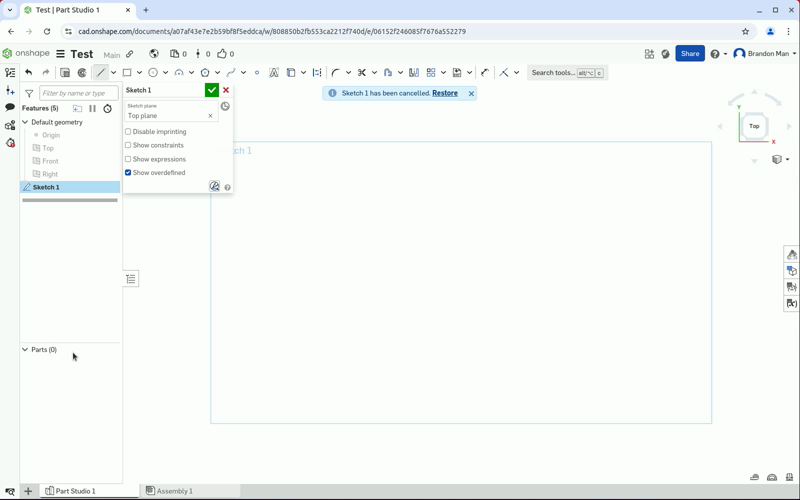
mouse_move(348, 312)
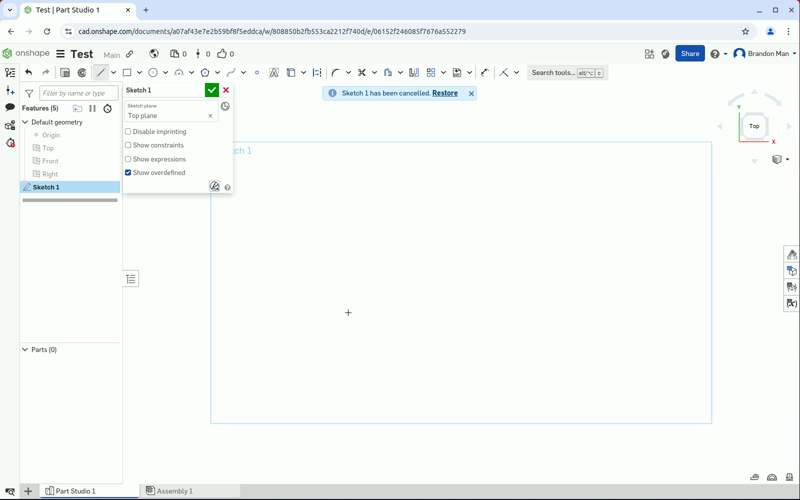
click(348, 312)
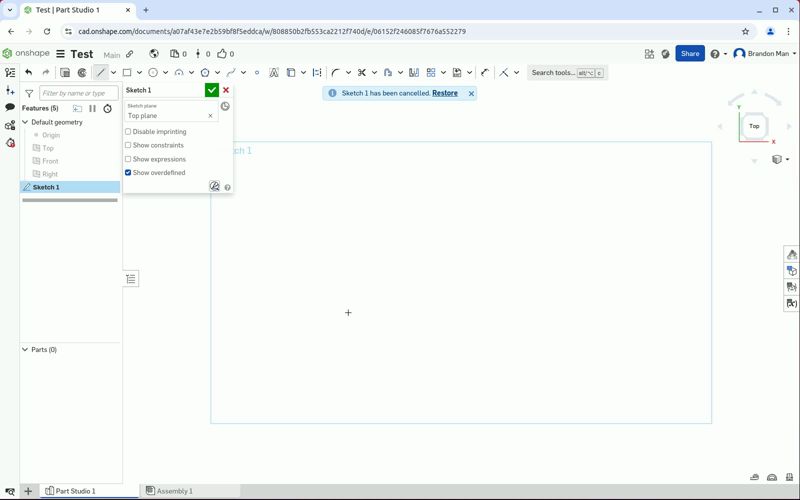
key_up(shift)
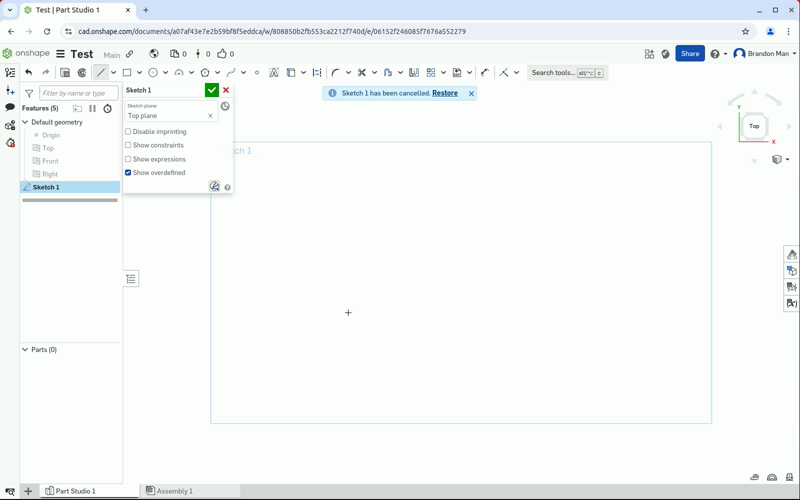
key_down(shift)
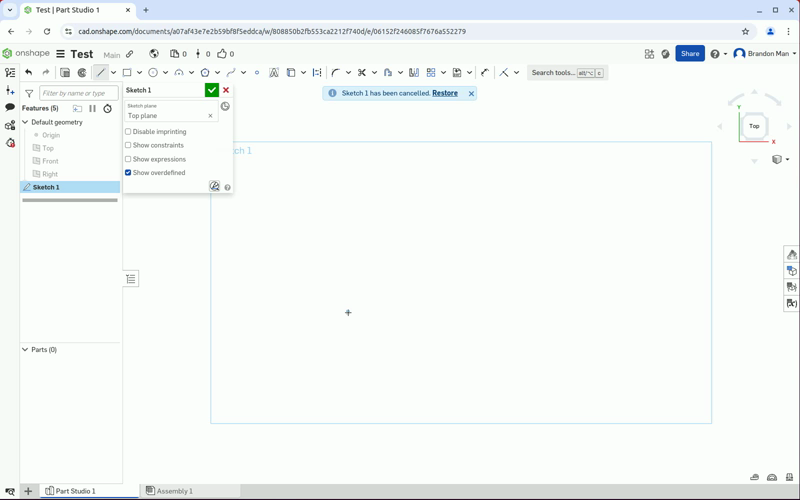
mouse_move(572, 312)
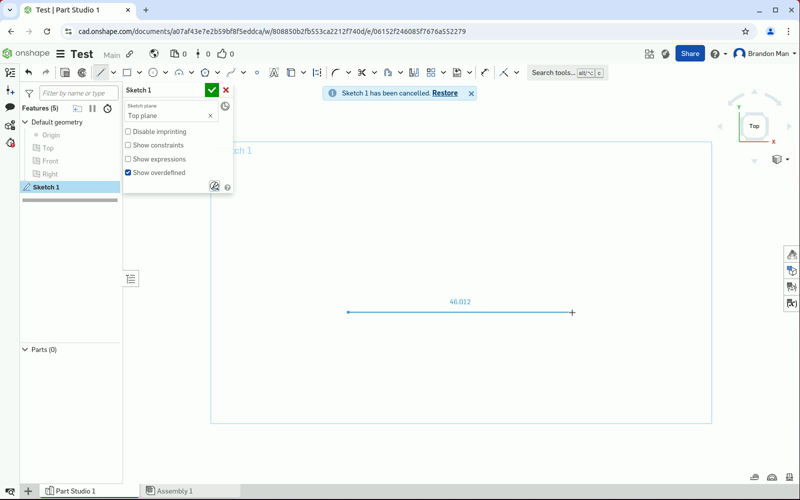
click(572, 312)
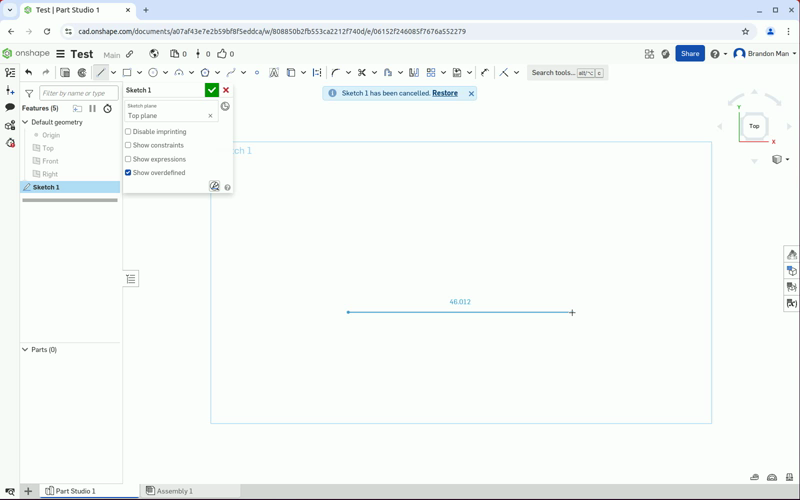
key_up(shift)
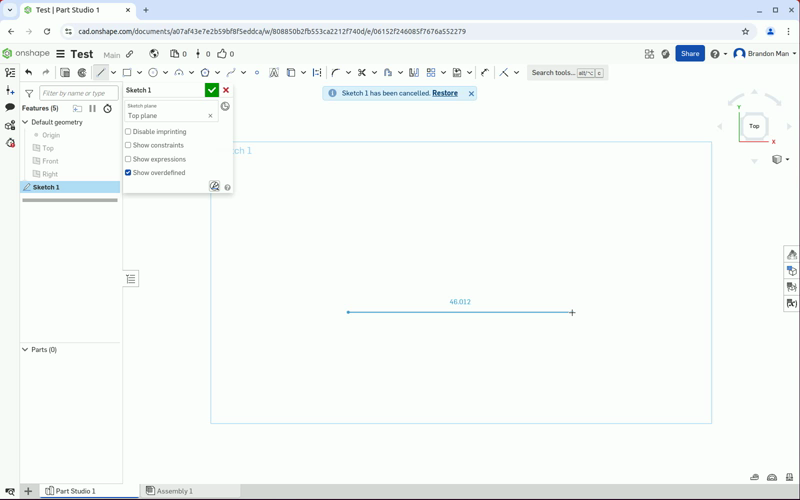
key_down(shift)
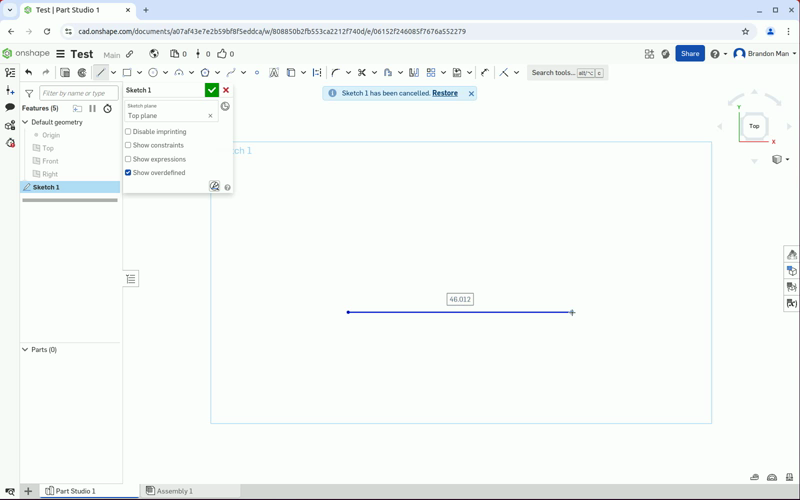
mouse_move(589, 312)
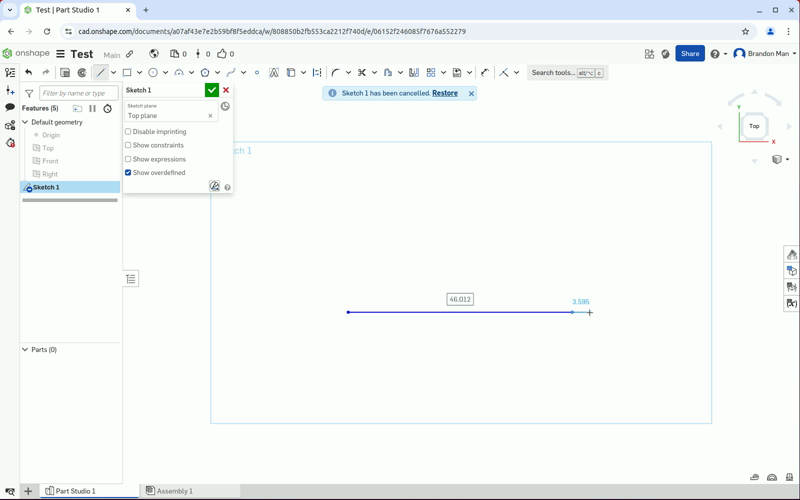
mouse_move(572, 253)
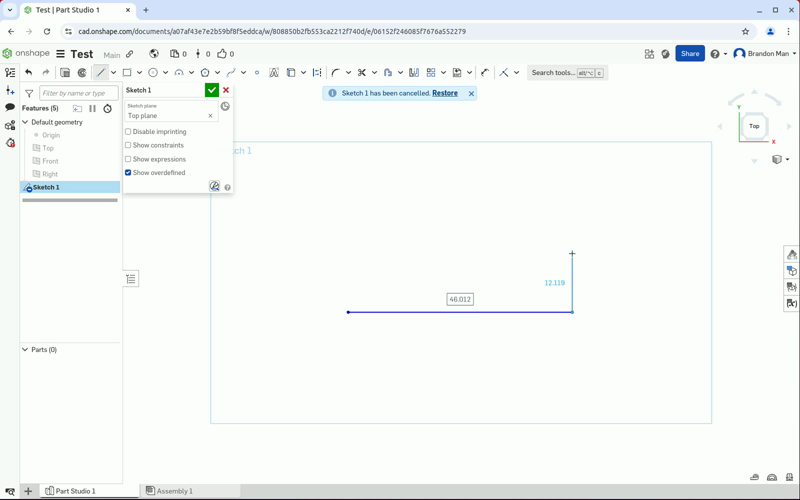
click(572, 253)
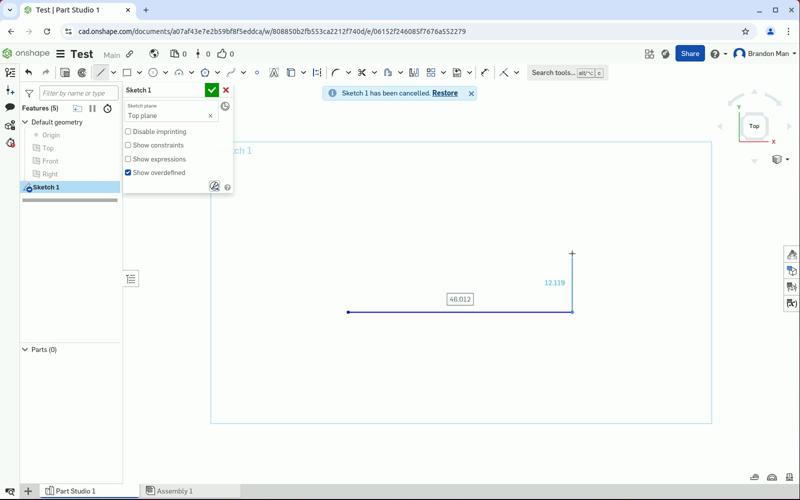
key_up(shift)
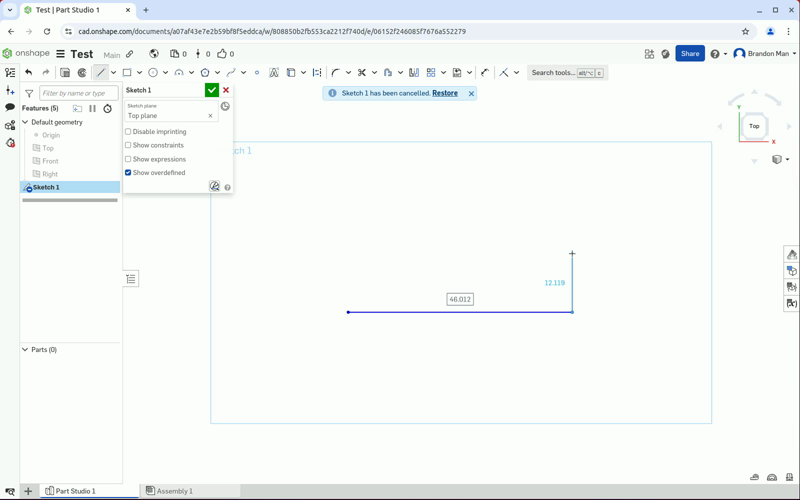
key_down(shift)
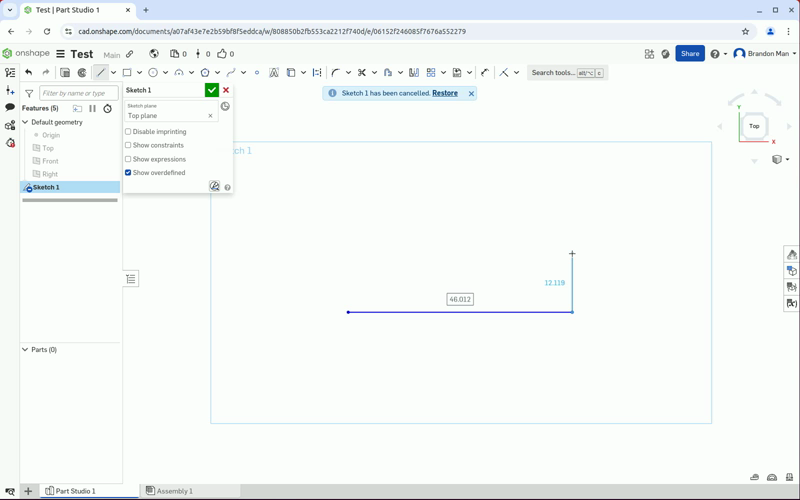
mouse_move(348, 253)
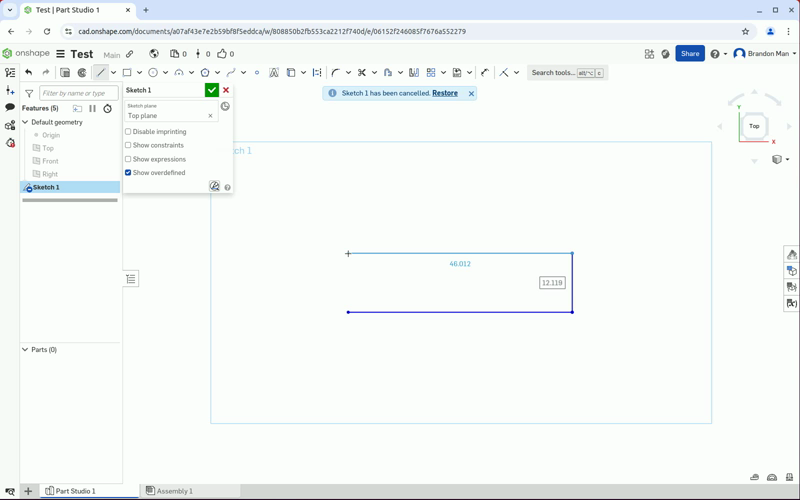
click(348, 253)
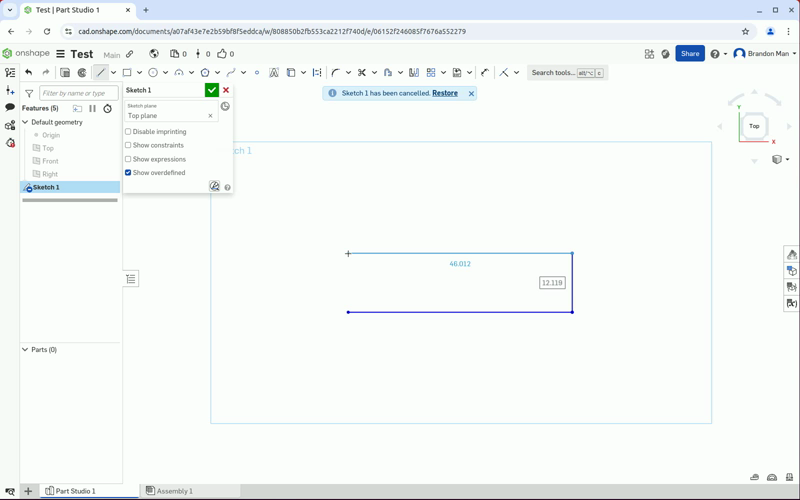
key_up(shift)
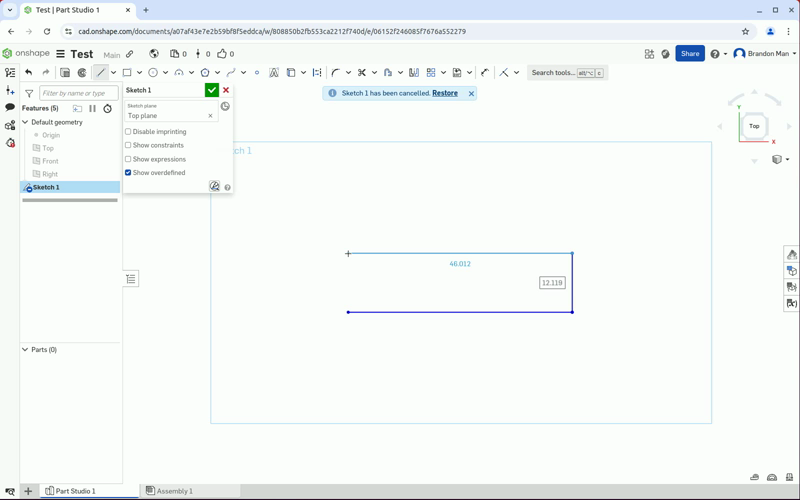
mouse_move(378, 253)
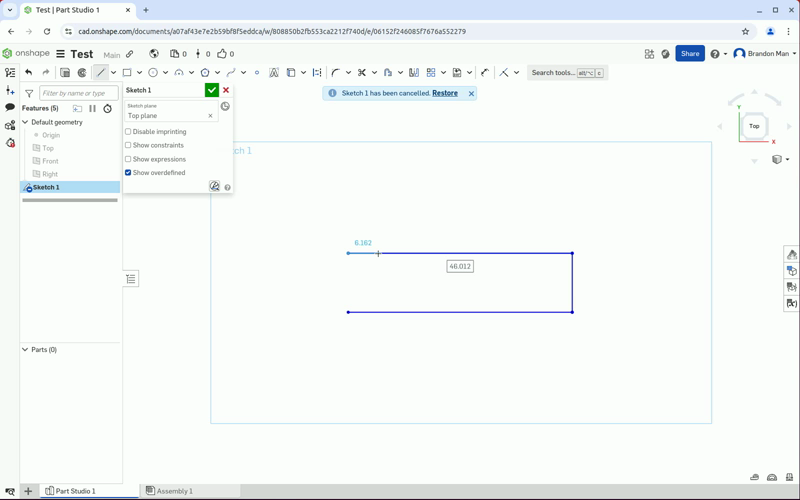
key_down(shift)
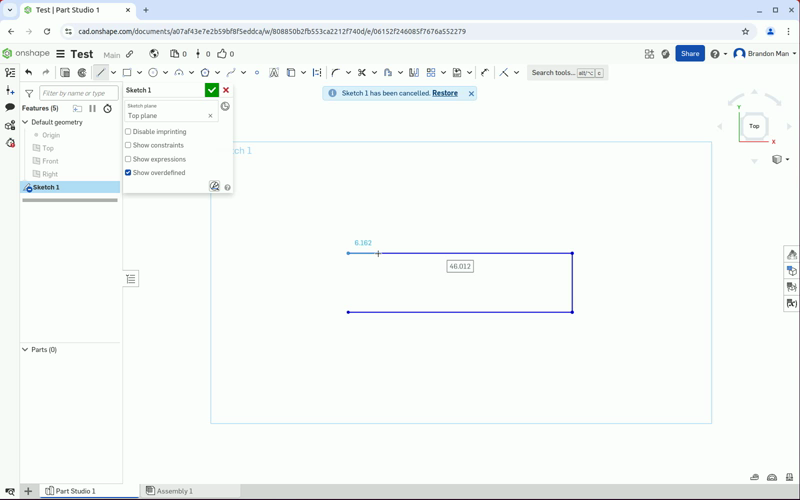
mouse_move(348, 312)
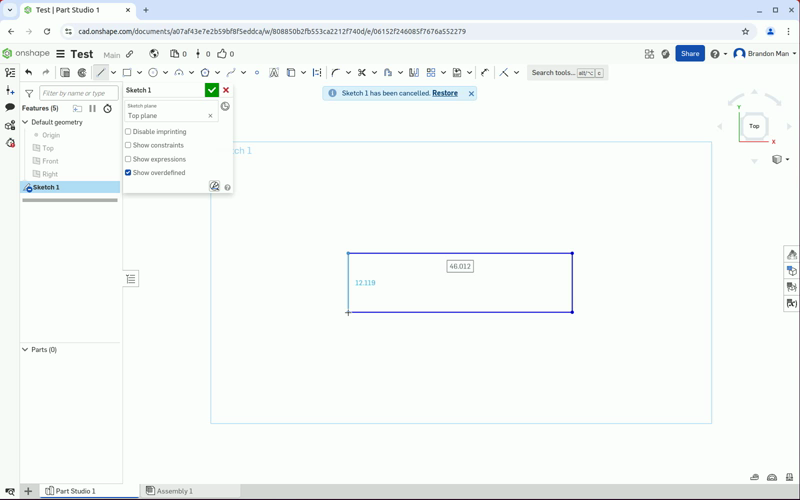
key_up(shift)
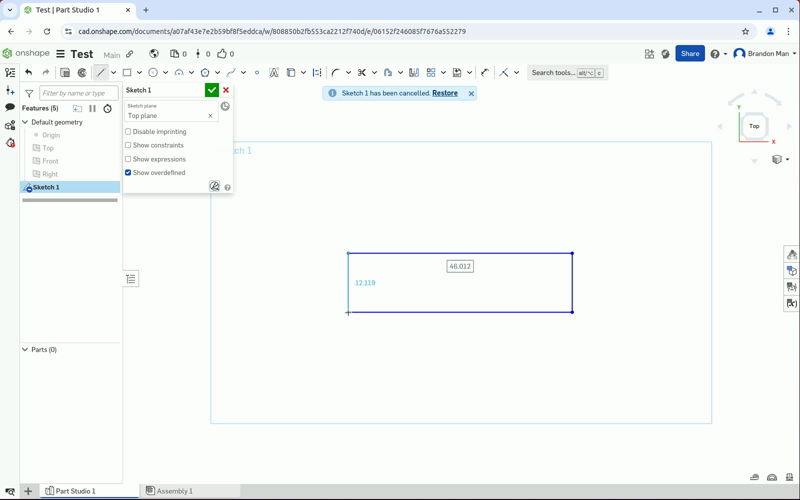
click(348, 312)
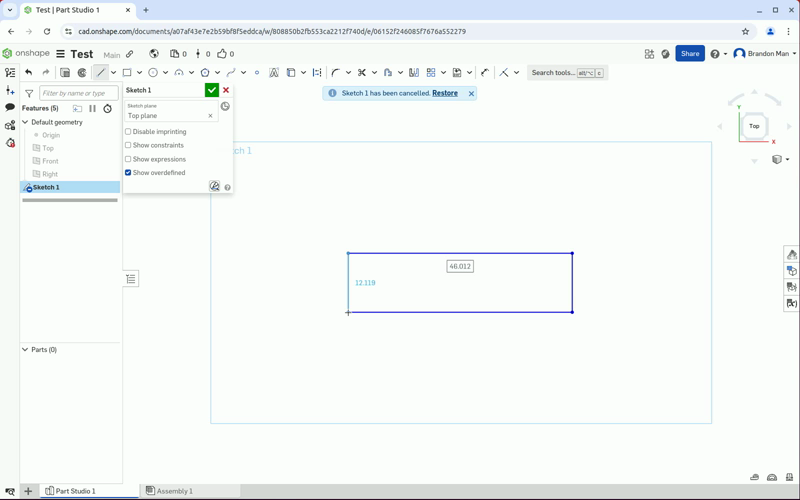
key(esc)
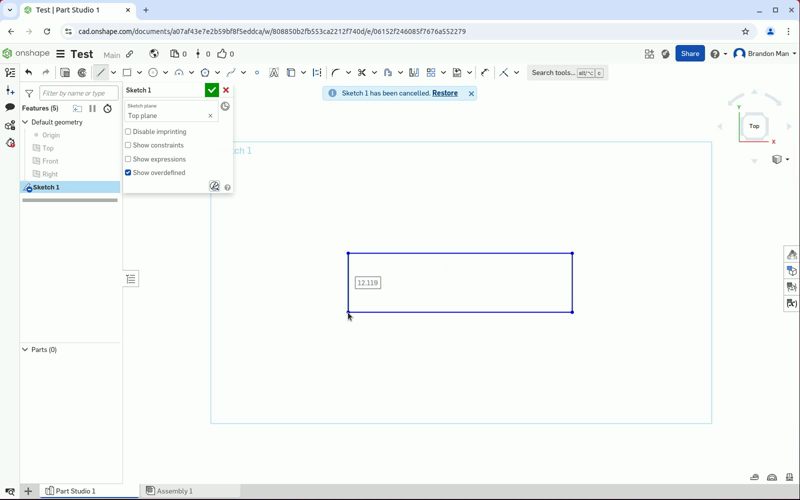
mouse_move(453, 284)
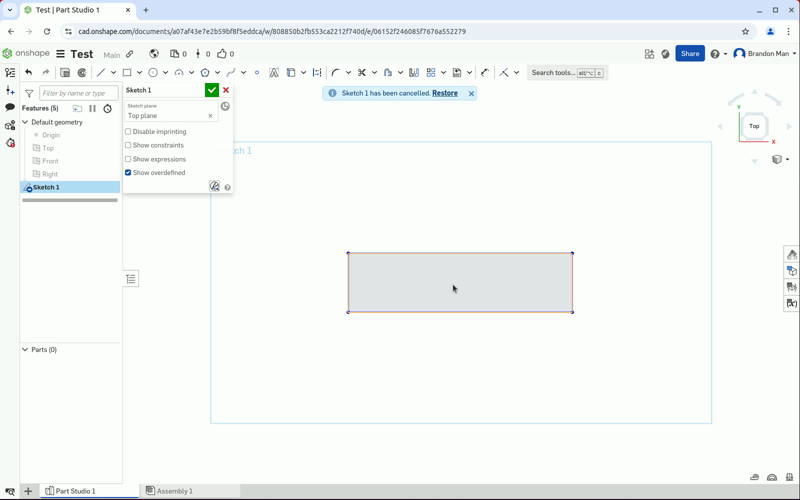
click(453, 284)
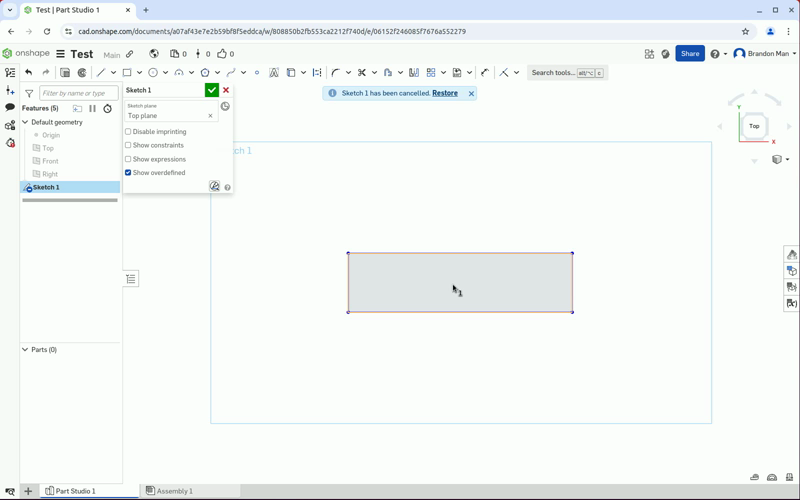
mouse_move(73, 352)
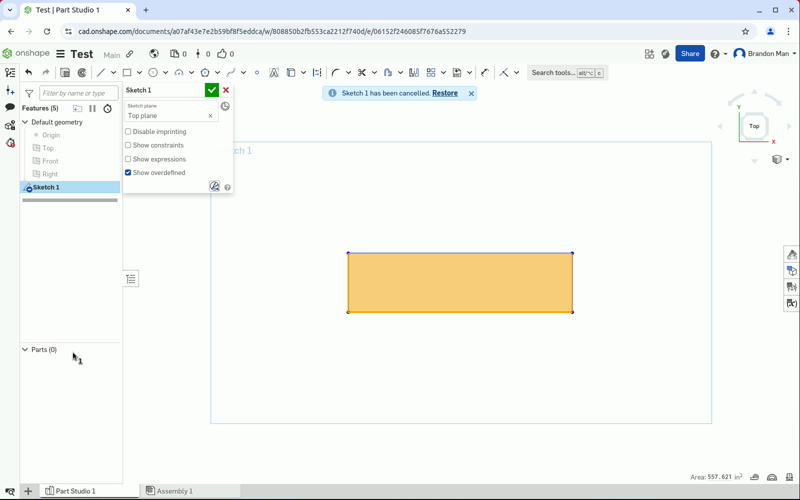
key(shift+y)
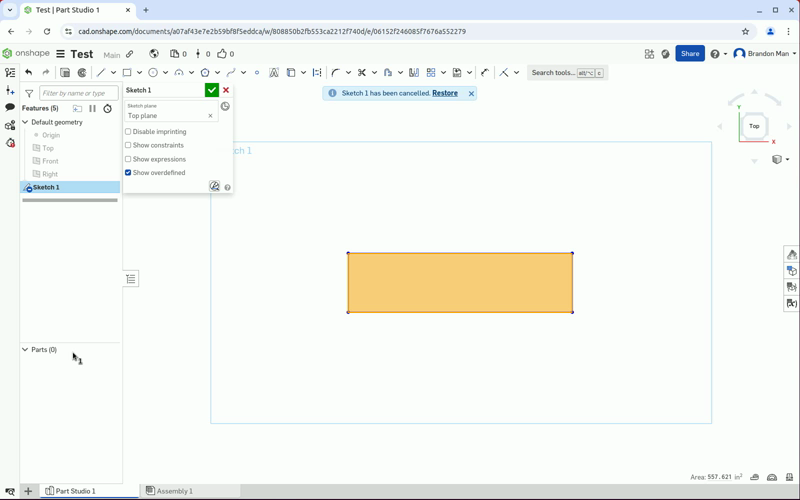
key(shift+e)
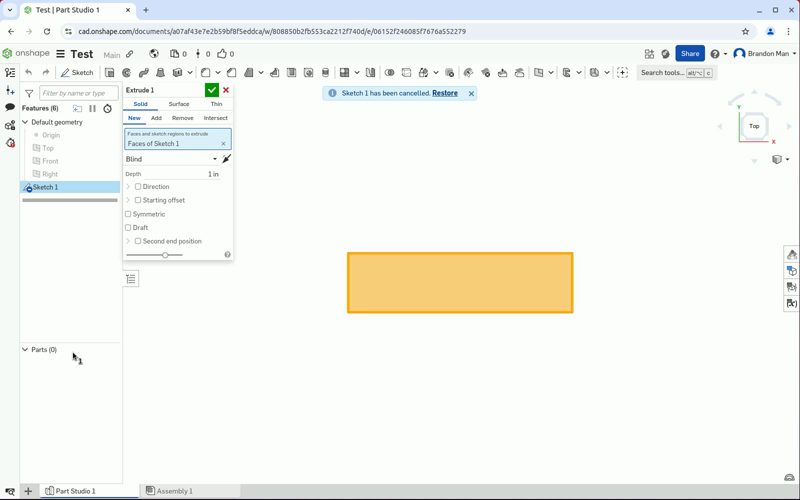
mouse_move(143, 106)
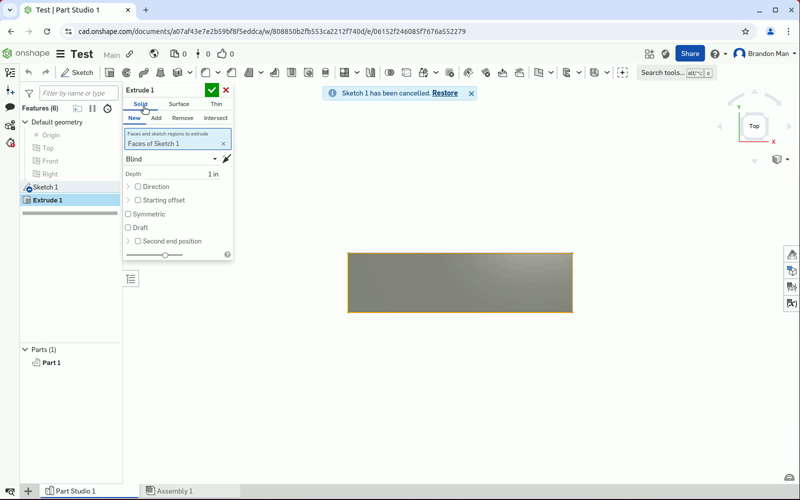
click(143, 106)
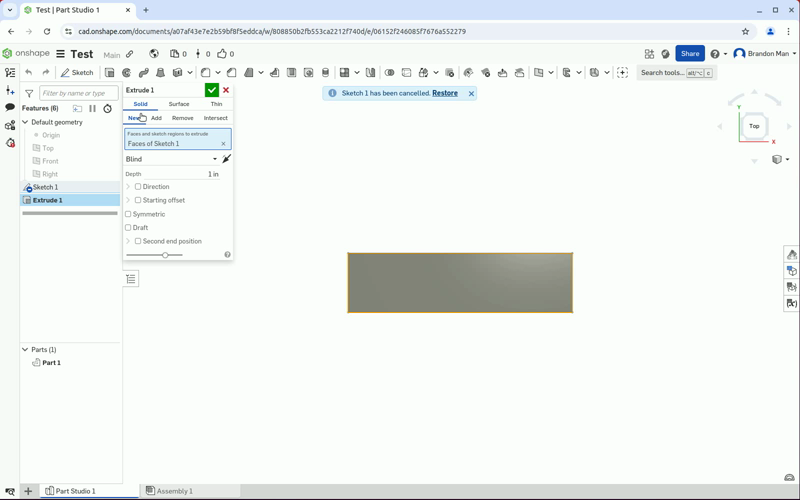
mouse_move(137, 120)
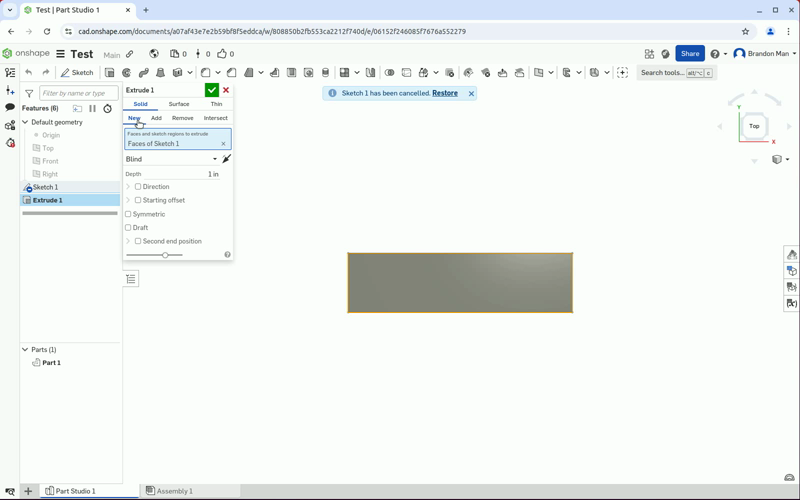
click(137, 120)
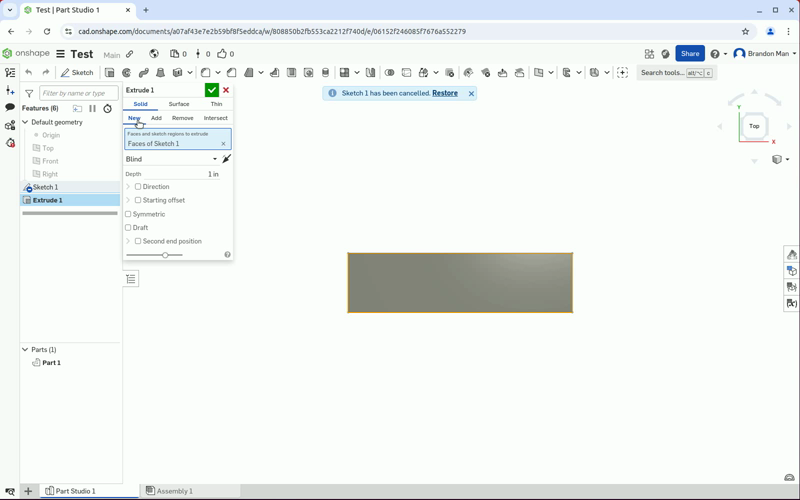
key(tab, 4)
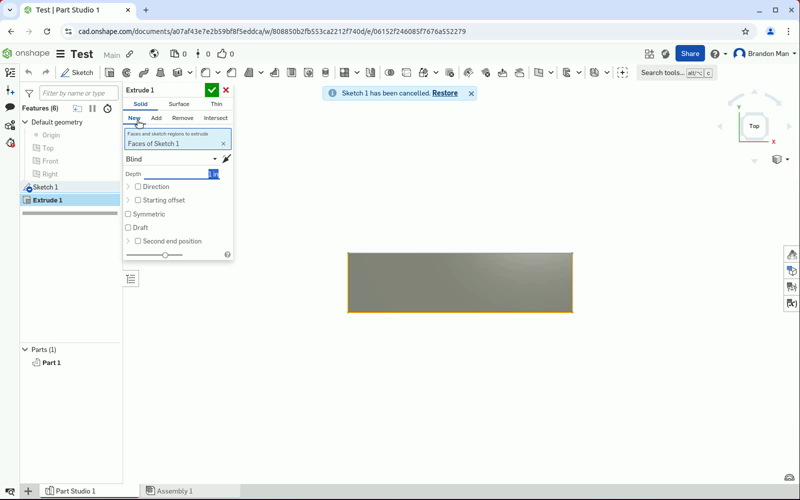
text(9.147)
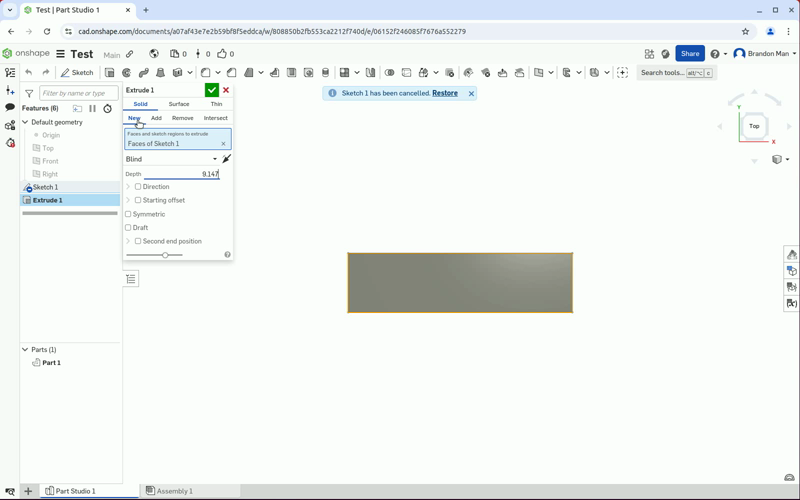
key(enter)
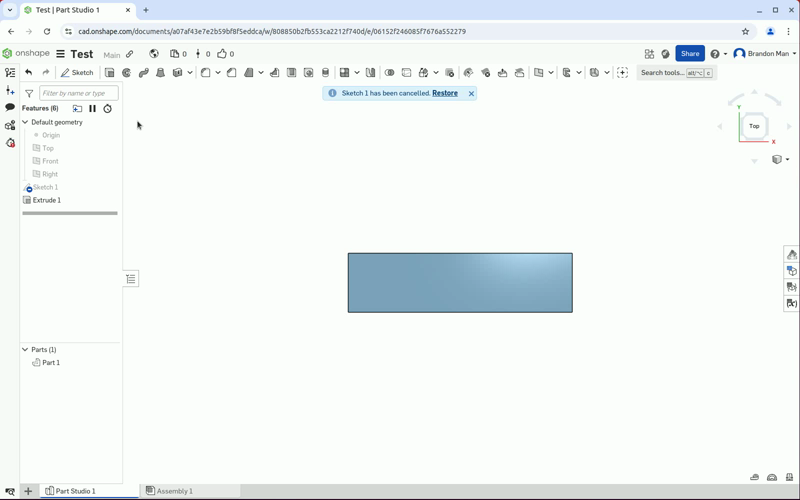
key(shift+h)
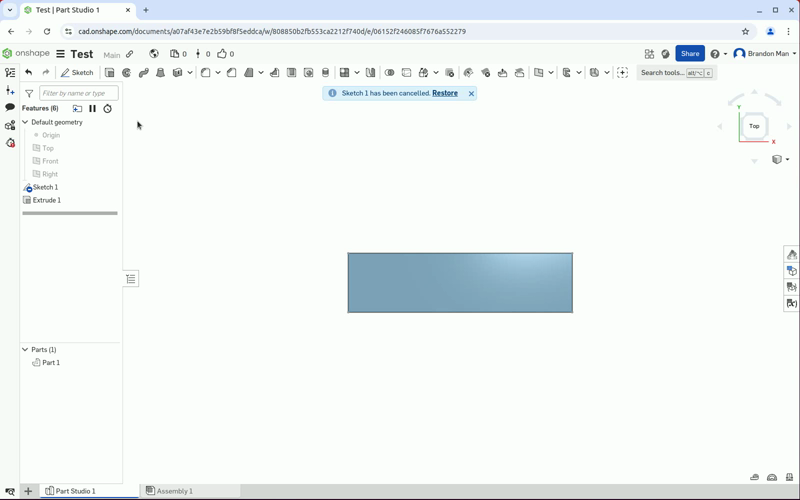
key(shift+h)
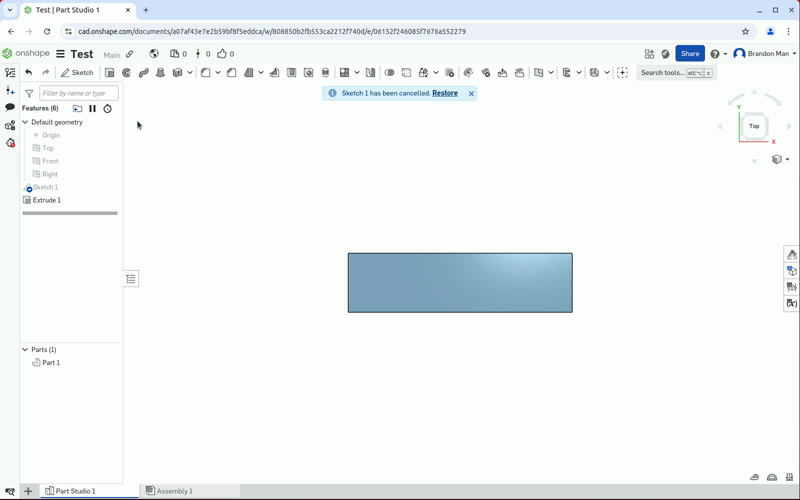
mouse_move(73, 189)
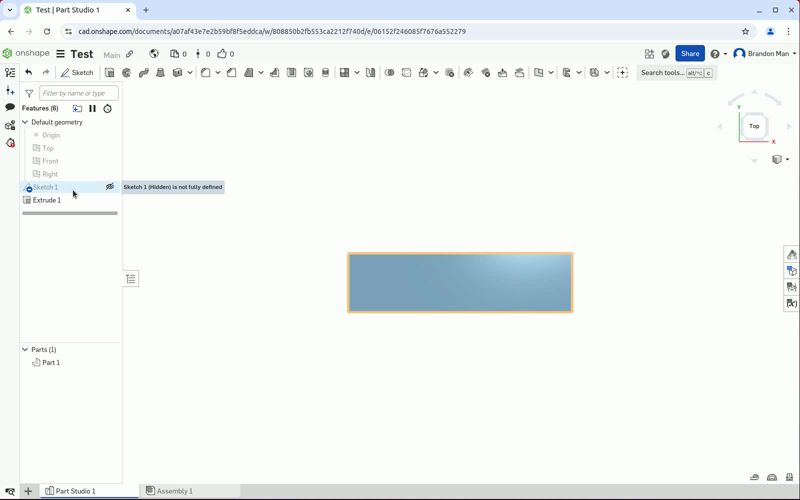
click(73, 189)
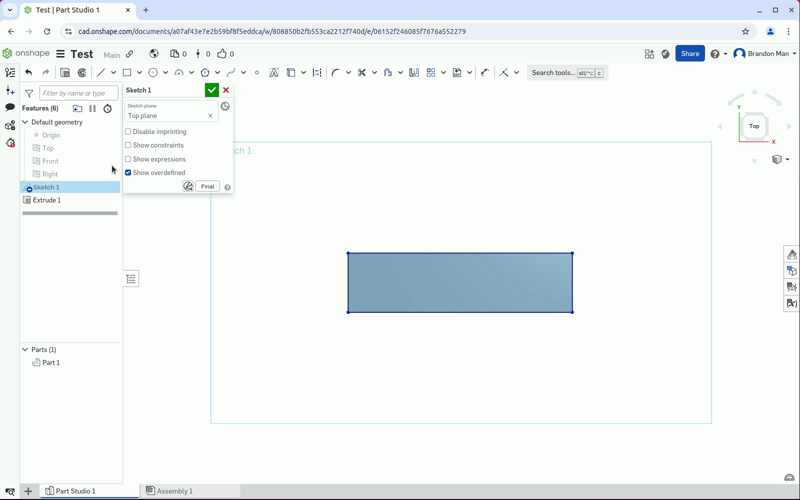
mouse_move(229, 92)
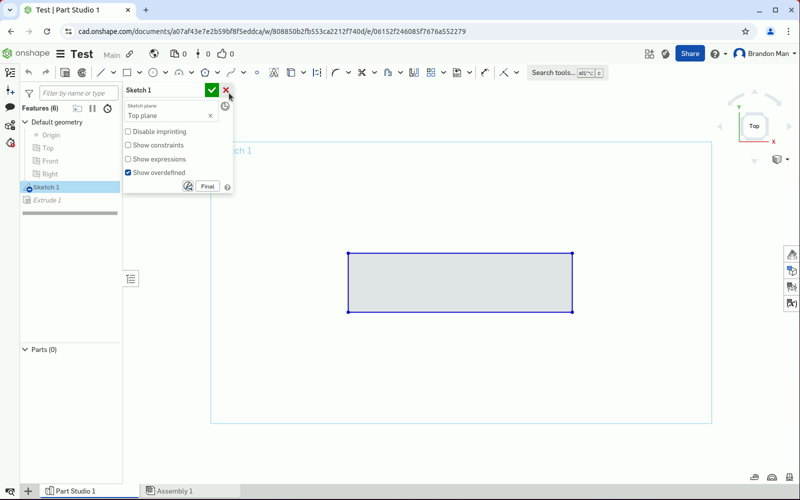
click(229, 92)
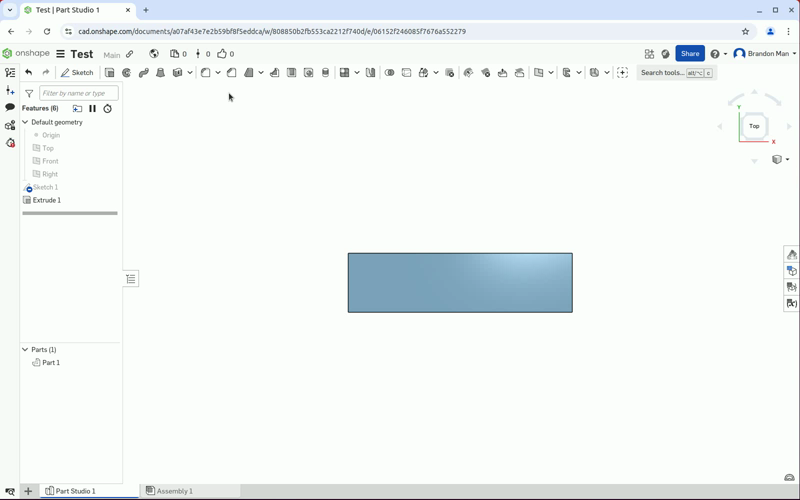
mouse_move(541, 75)
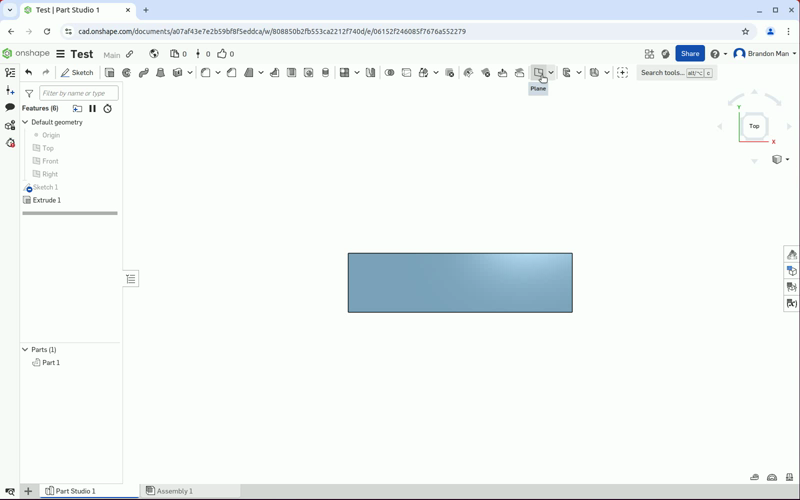
click(541, 75)
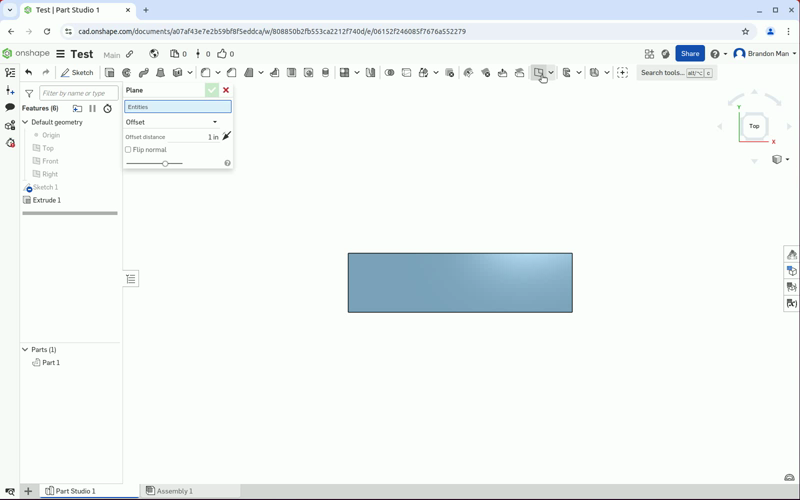
mouse_move(73, 150)
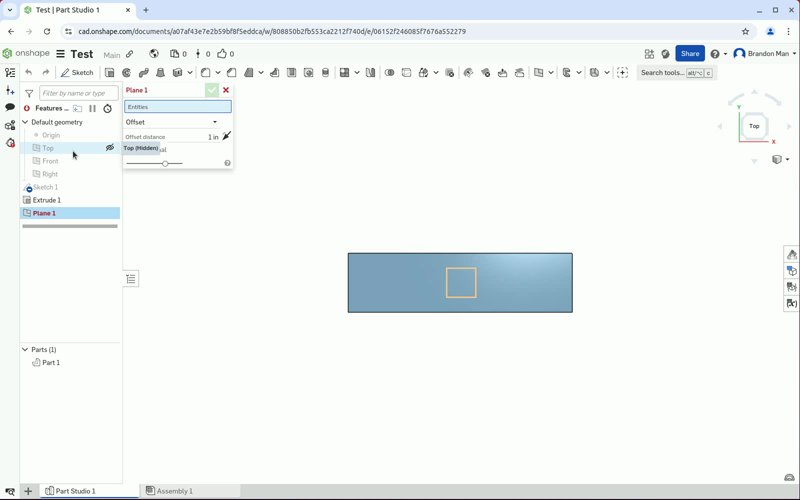
click(73, 150)
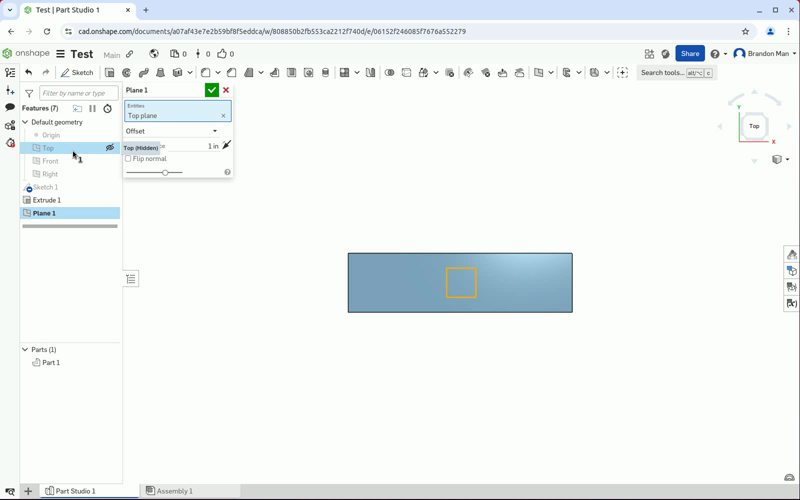
key(tab, 2)
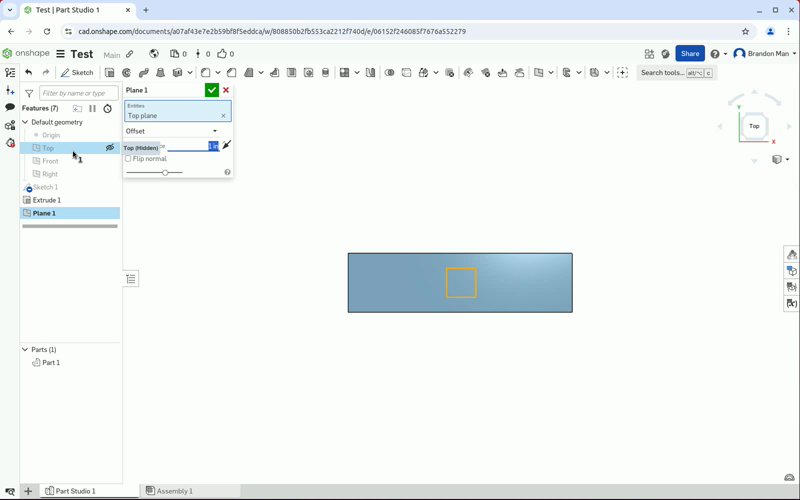
text(9.151)
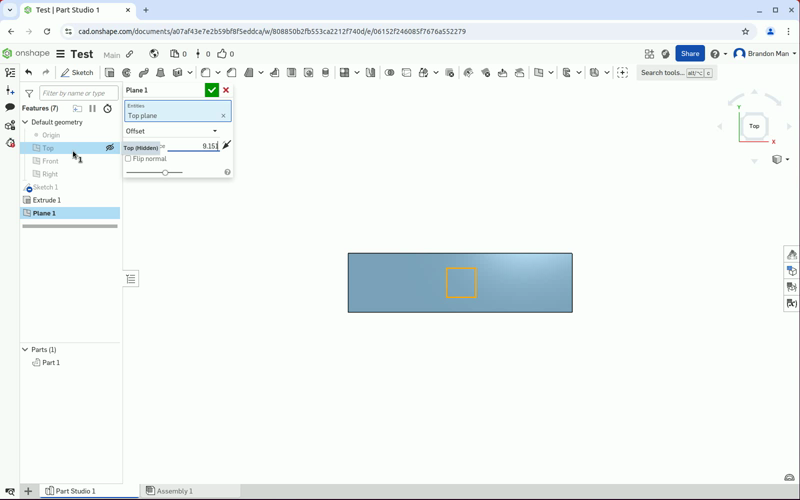
key(enter, 2)
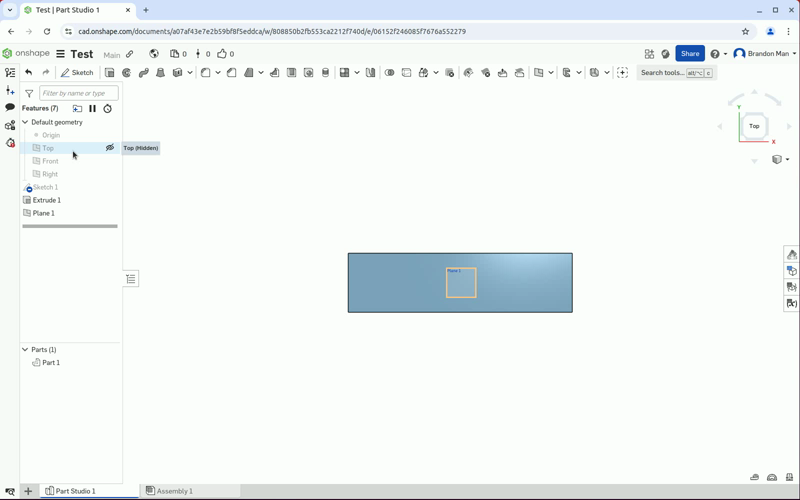
key(shift+s)
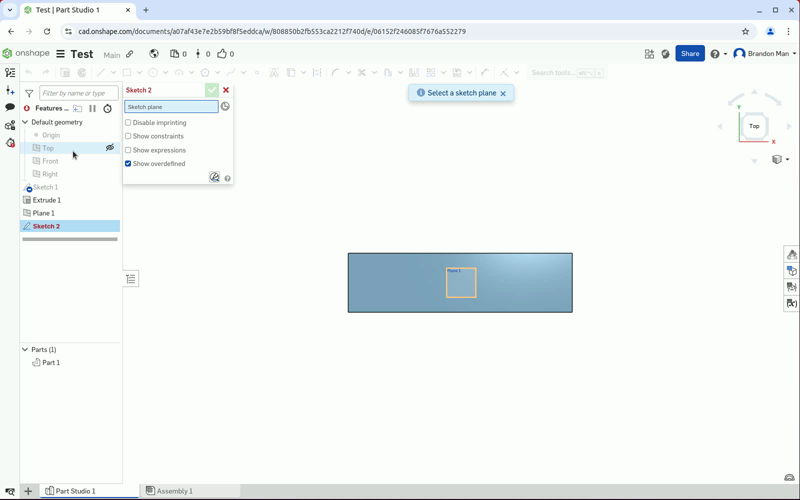
mouse_move(73, 215)
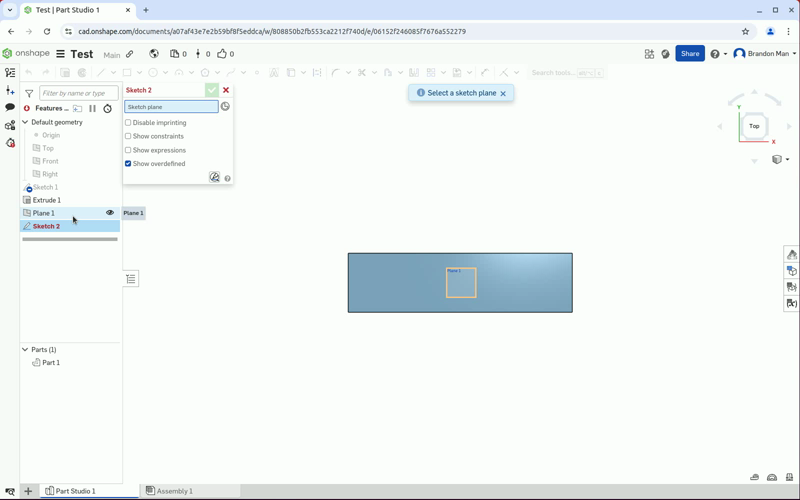
click(73, 215)
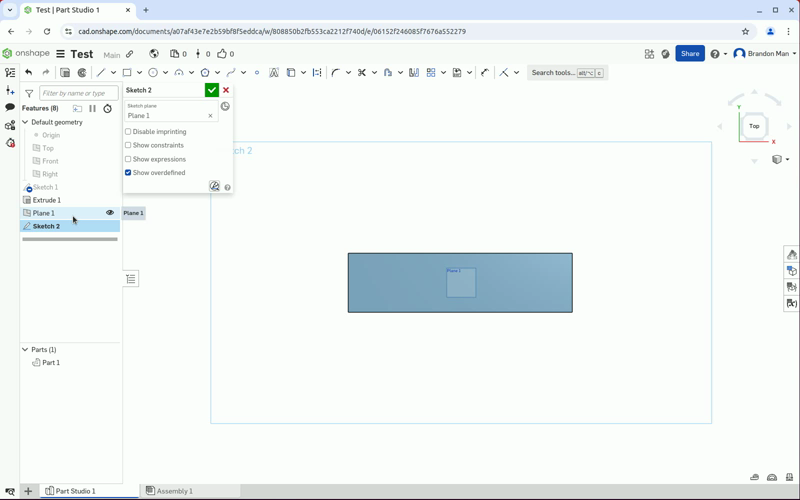
mouse_move(73, 352)
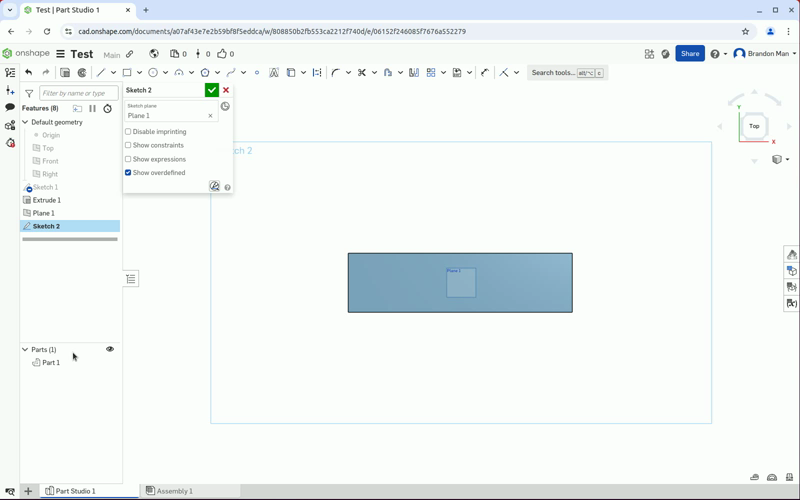
key(y)
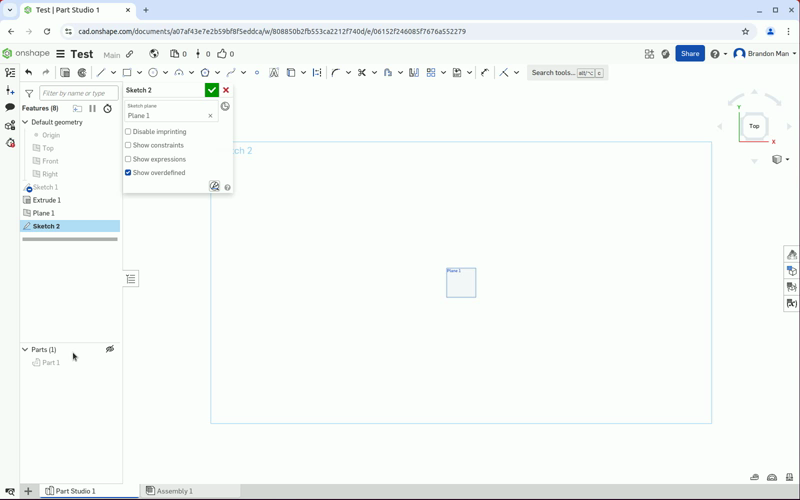
key(c)
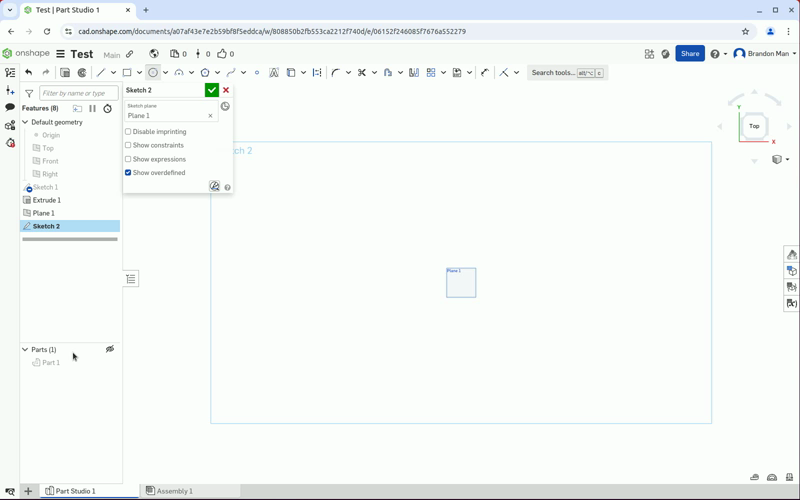
key_down(shift)
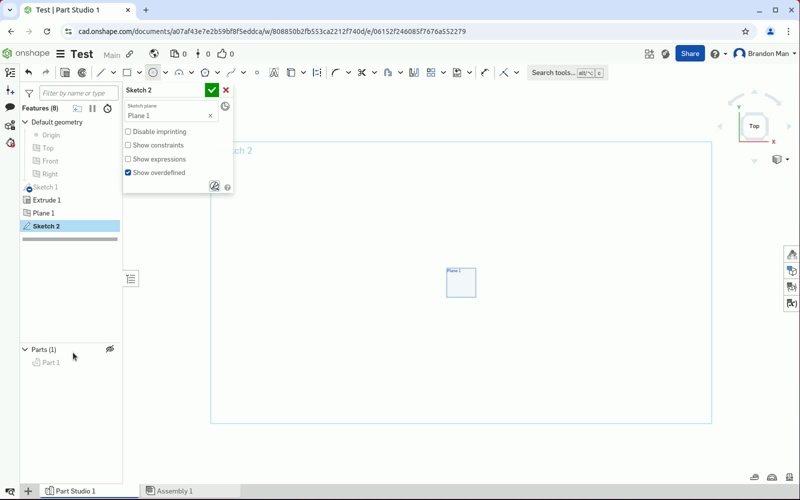
mouse_move(377, 282)
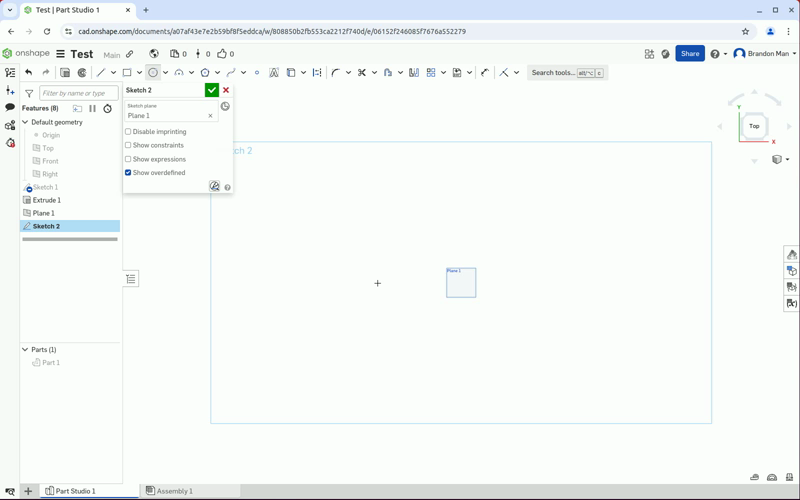
click(377, 282)
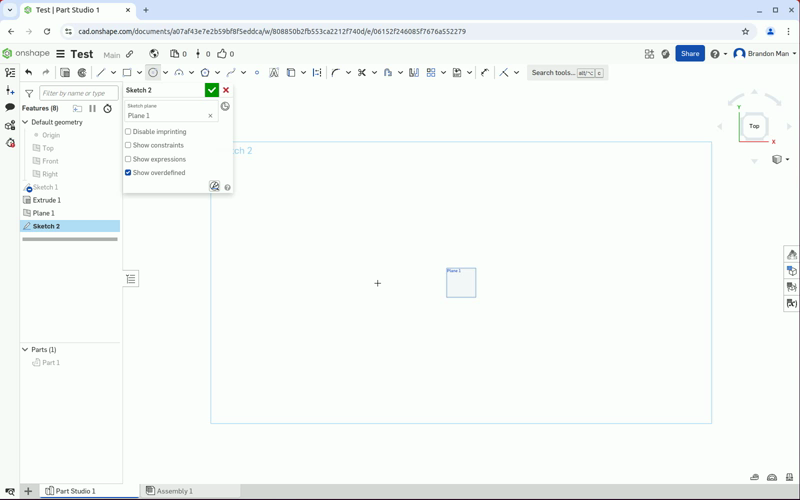
key_up(shift)
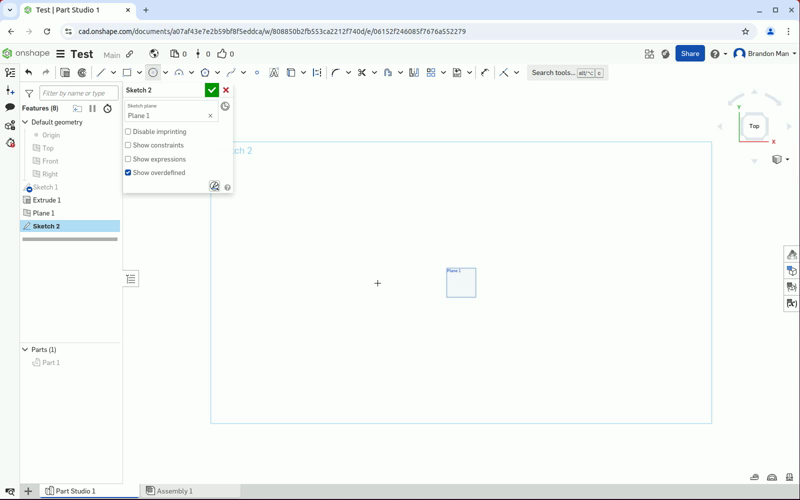
mouse_move(402, 282)
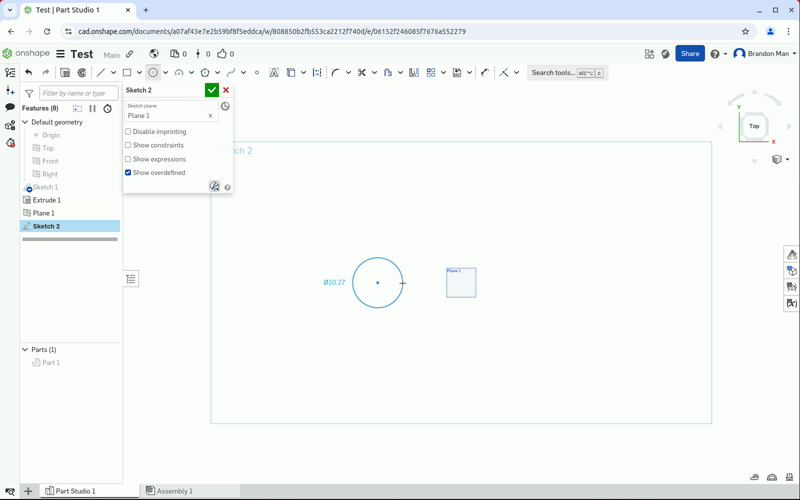
click(402, 282)
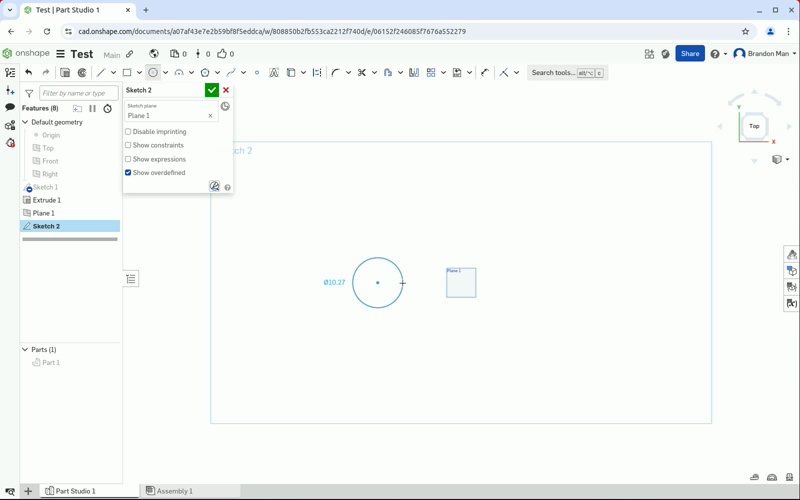
key(esc)
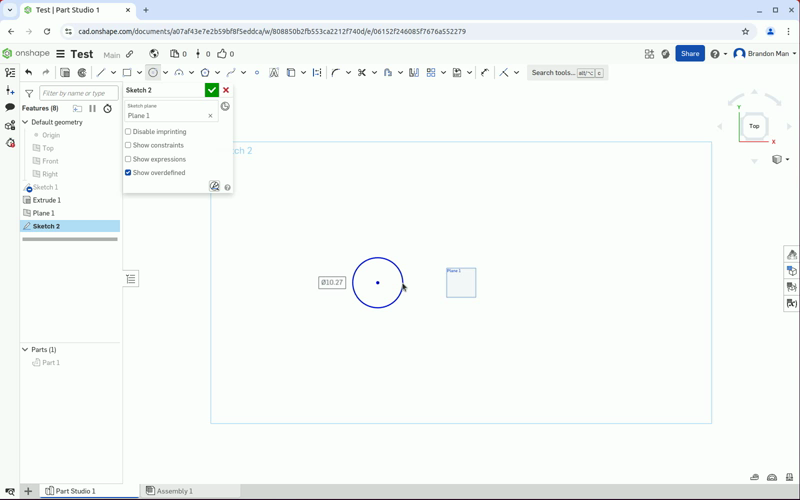
mouse_move(388, 282)
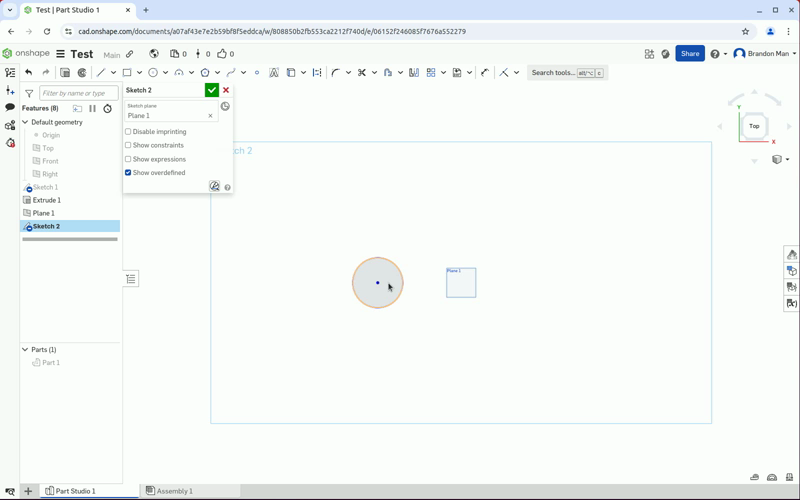
click(388, 282)
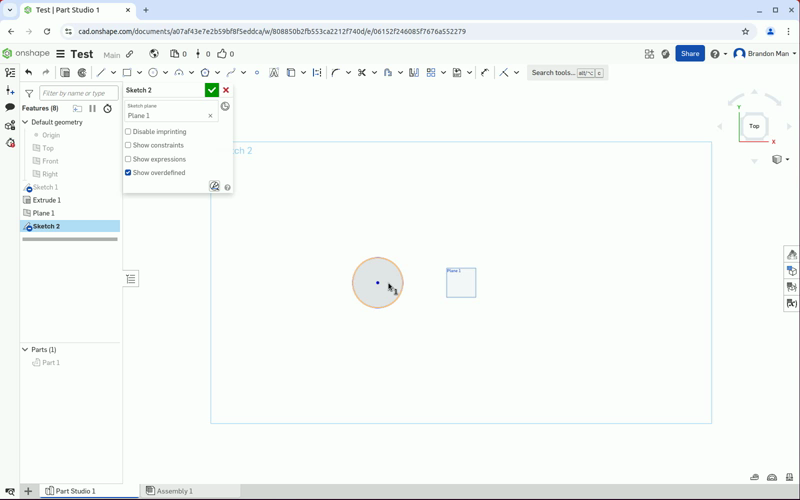
mouse_move(73, 352)
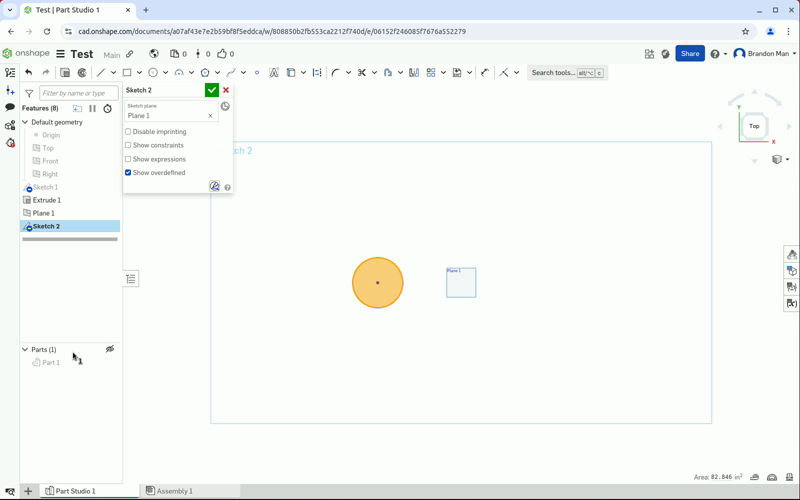
key(shift+y)
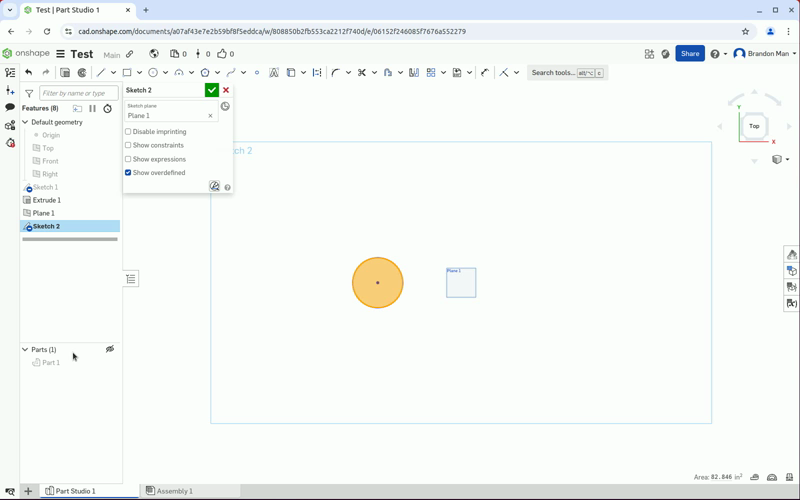
key(shift+e)
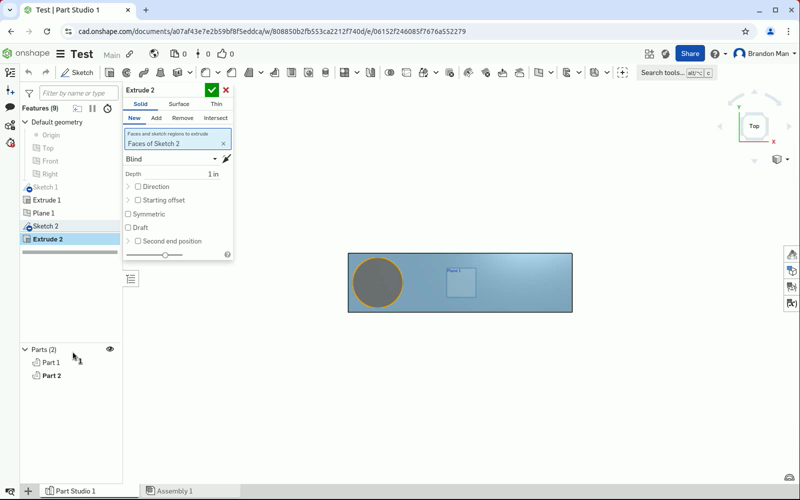
mouse_move(143, 106)
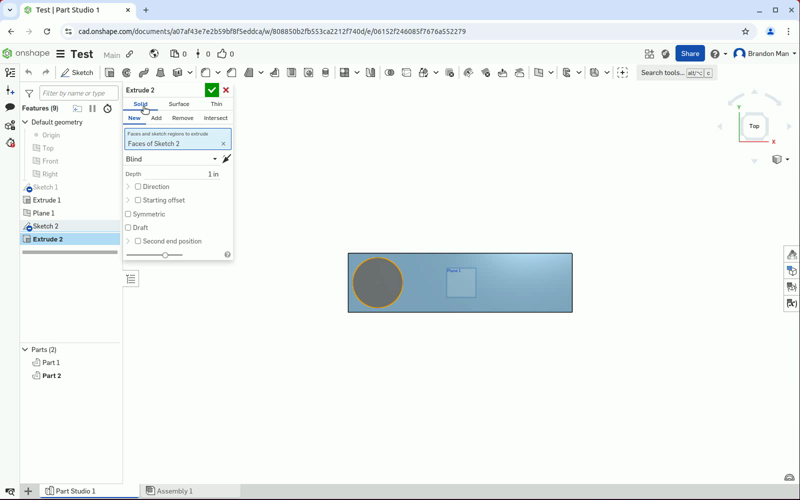
click(143, 106)
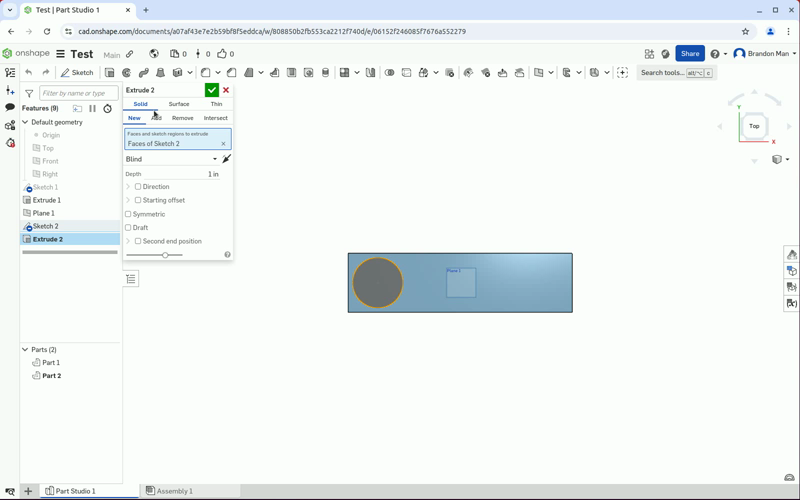
mouse_move(186, 120)
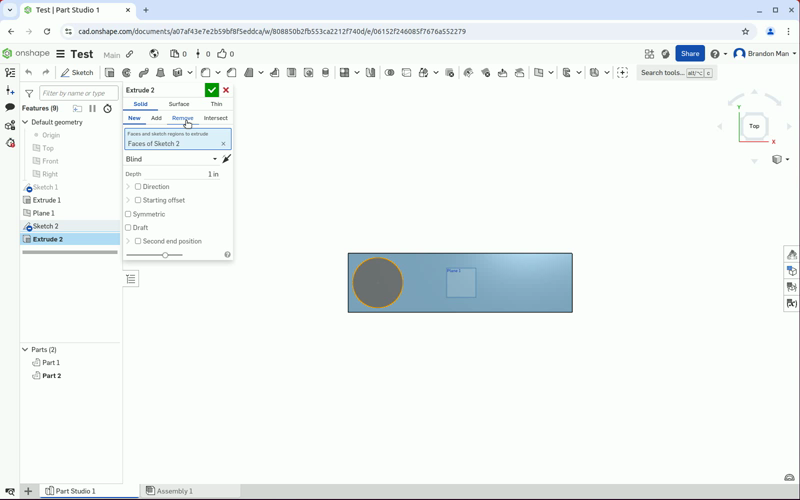
click(186, 120)
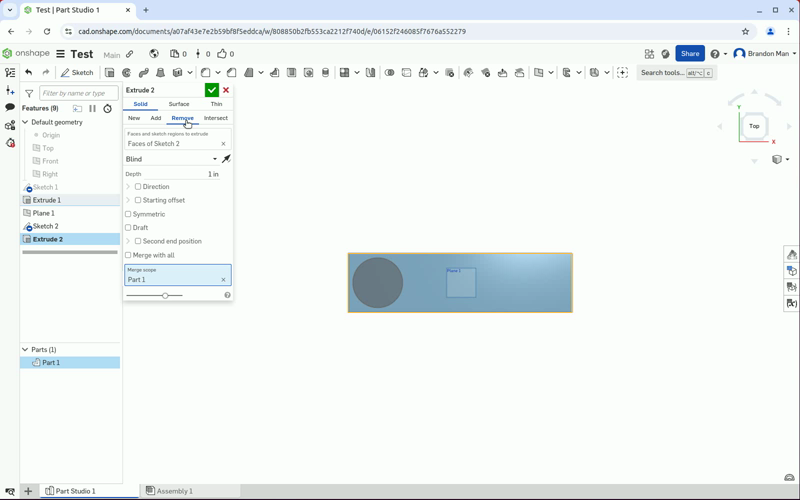
key(tab, 4)
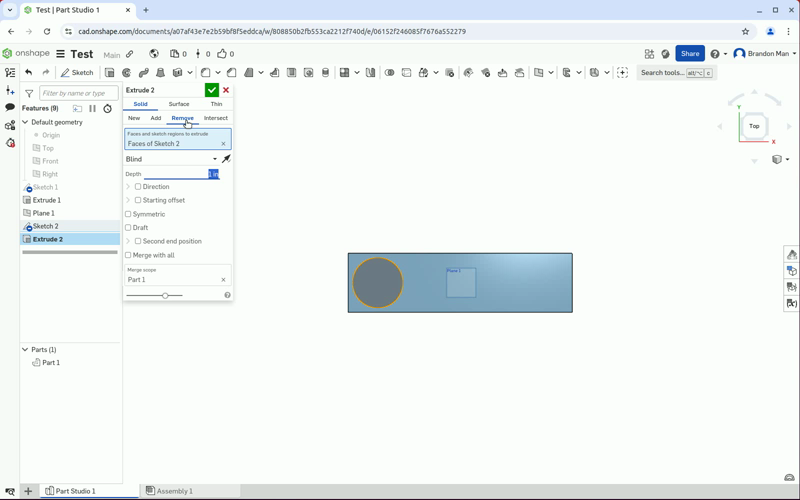
text(11.554)
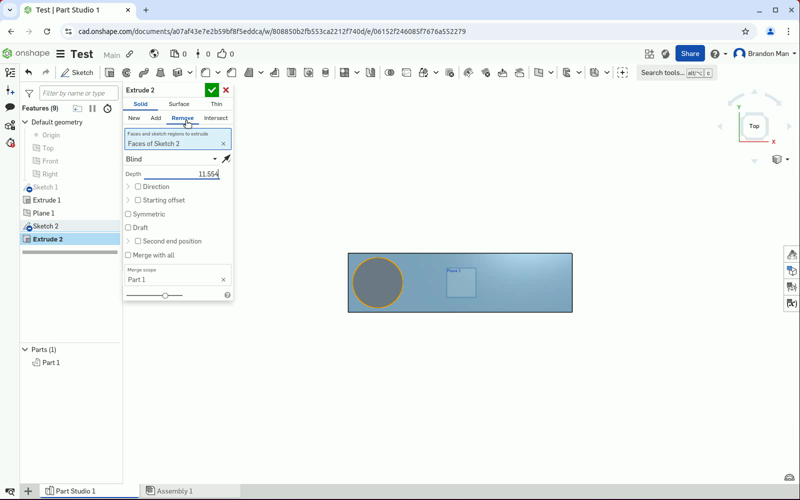
key(tab, 6)
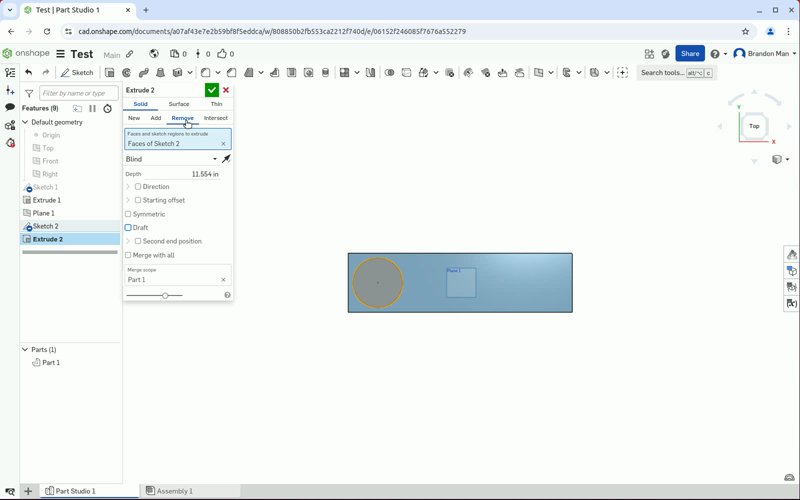
key(space)
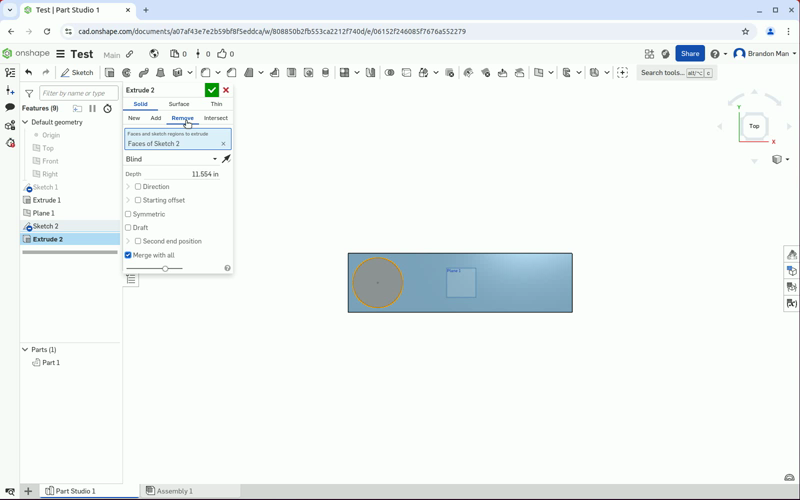
key(enter)
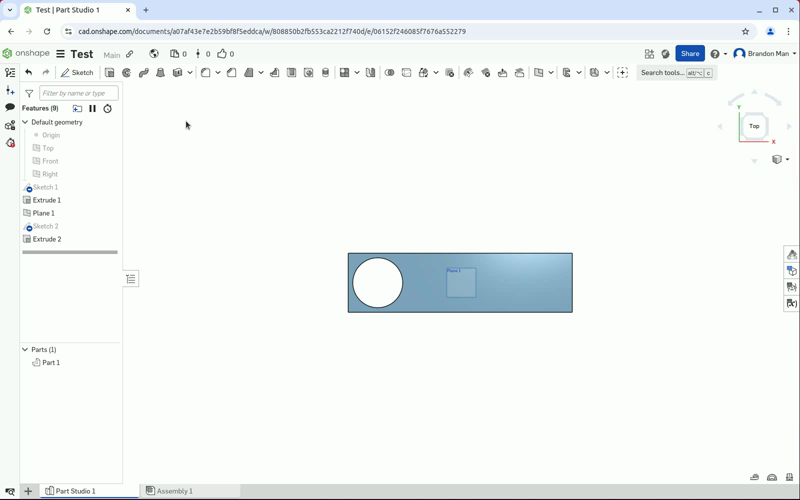
key(shift+h)
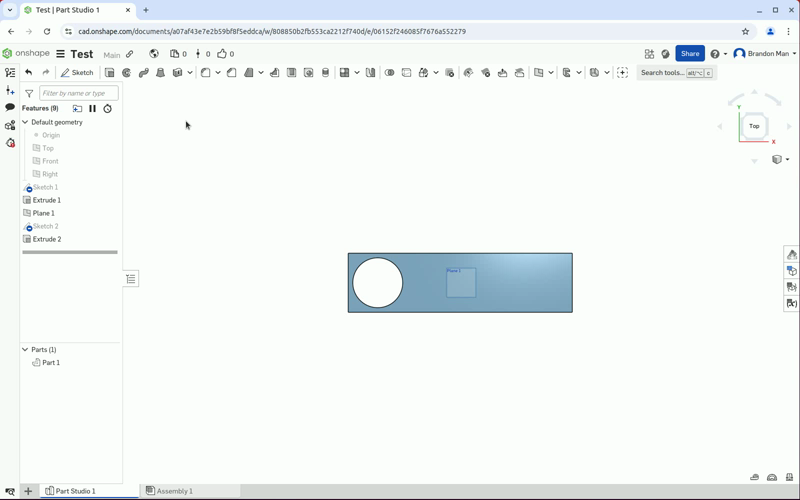
key(shift+h)
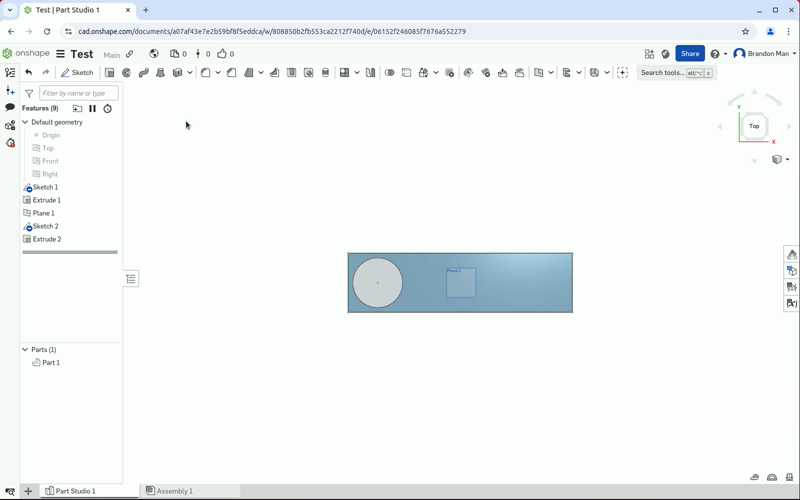
key(shift+7)
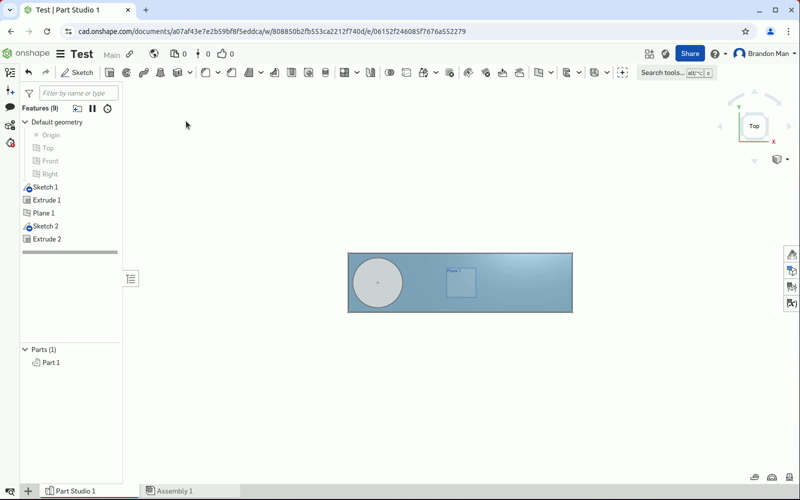
key(up, 3)
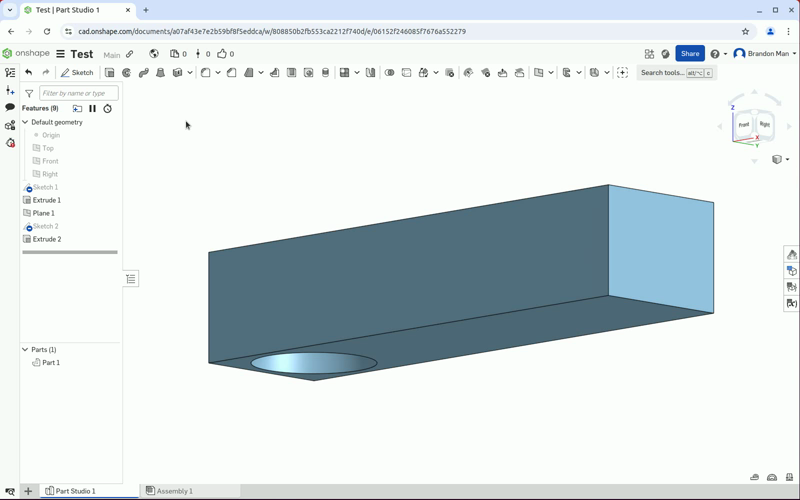
key(left, 3)
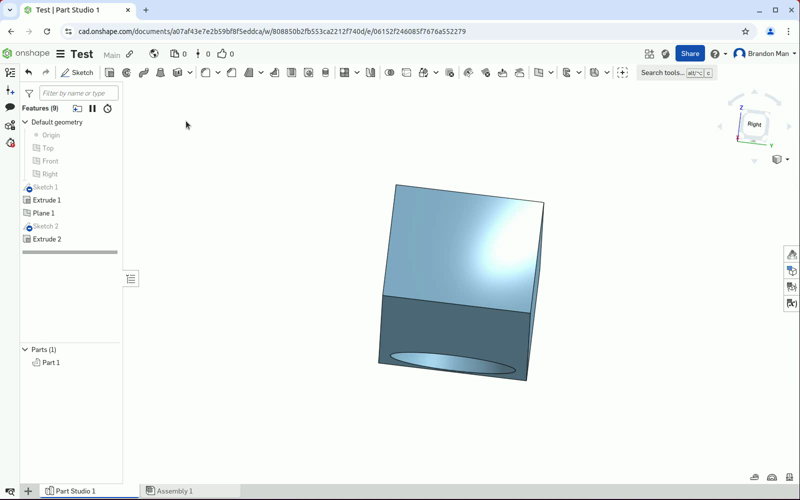
key(right, 3)
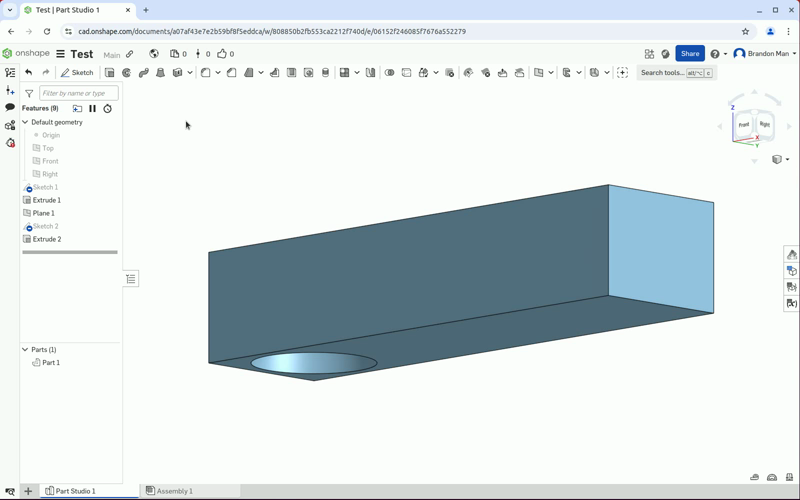
key(down, 3)
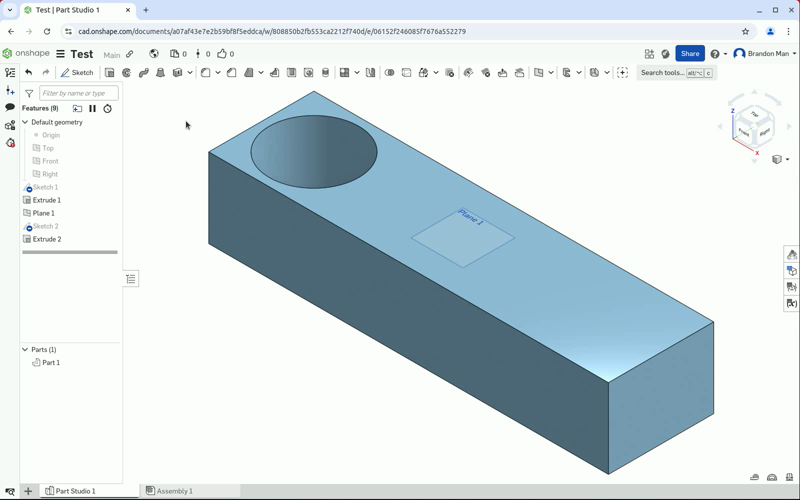
mouse_move(73, 189)
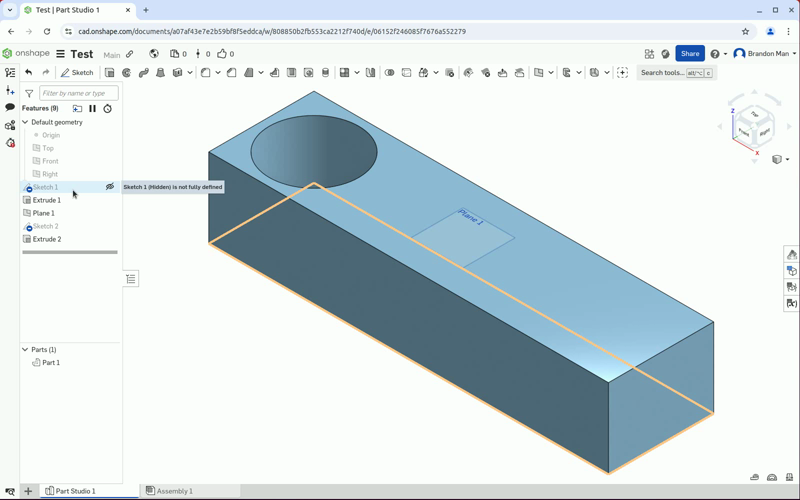
click(73, 189)